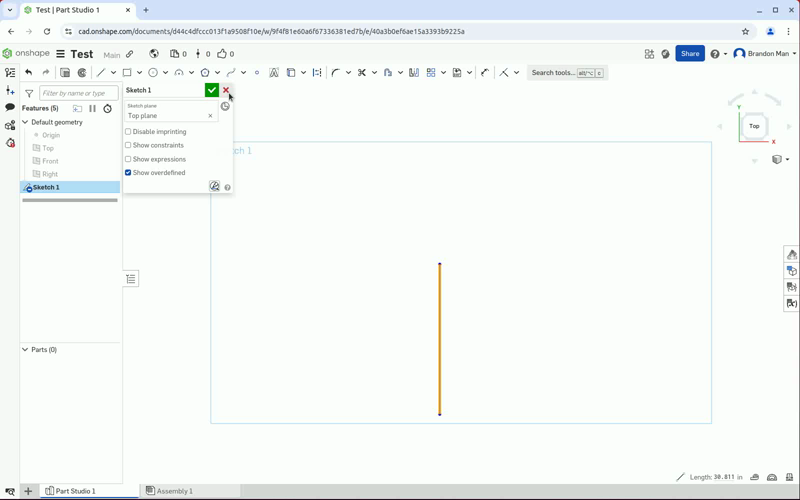
key(shift+h)
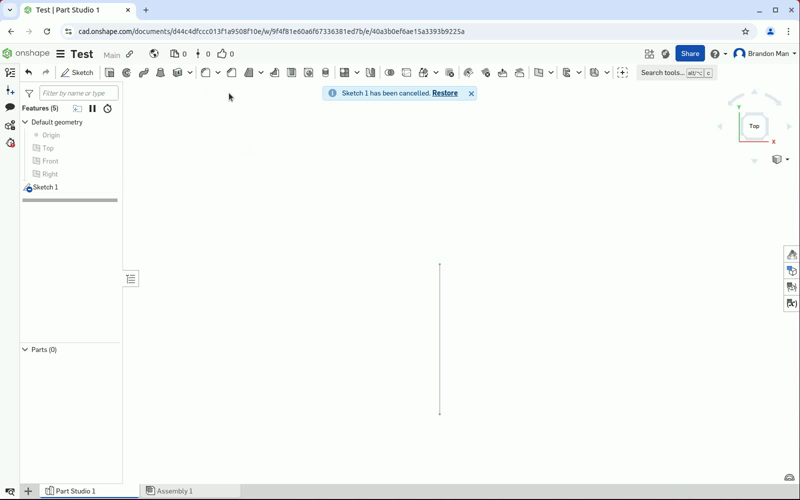
key(shift+s)
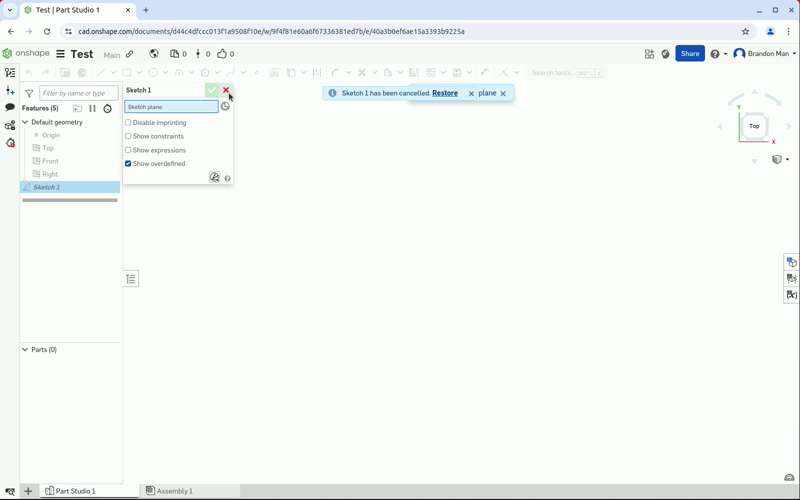
mouse_move(73, 150)
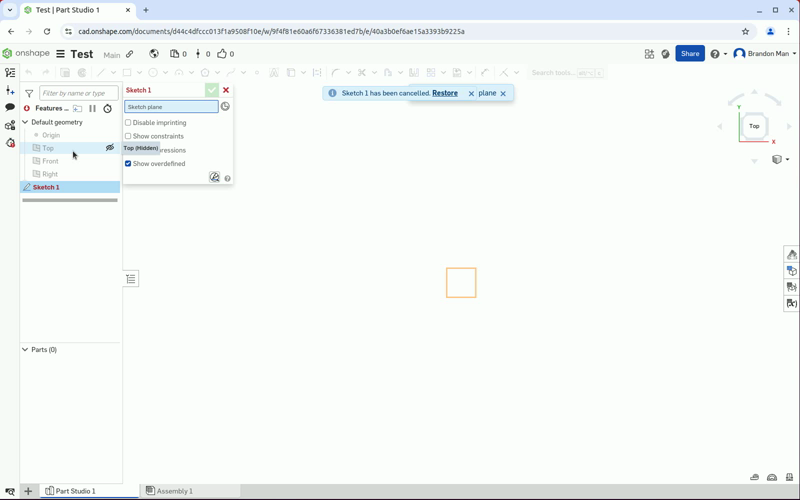
click(73, 150)
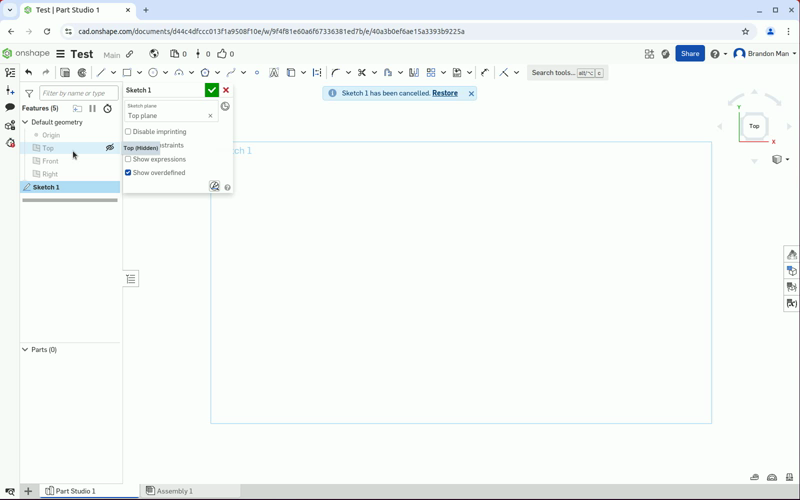
mouse_move(73, 352)
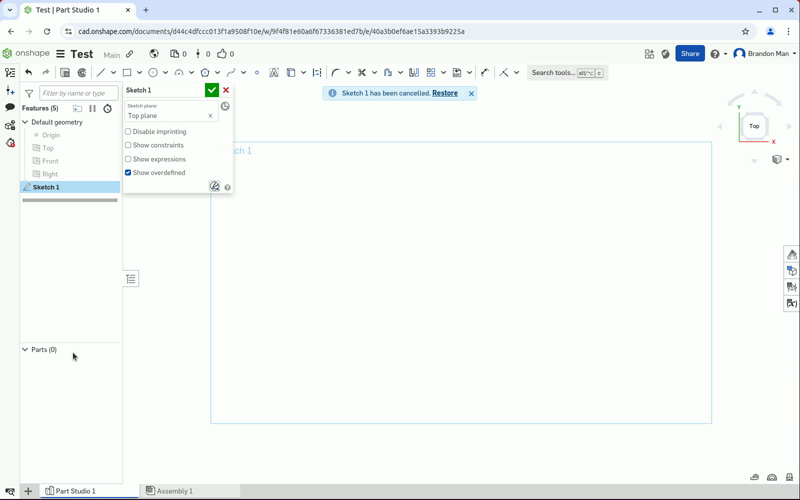
key(y)
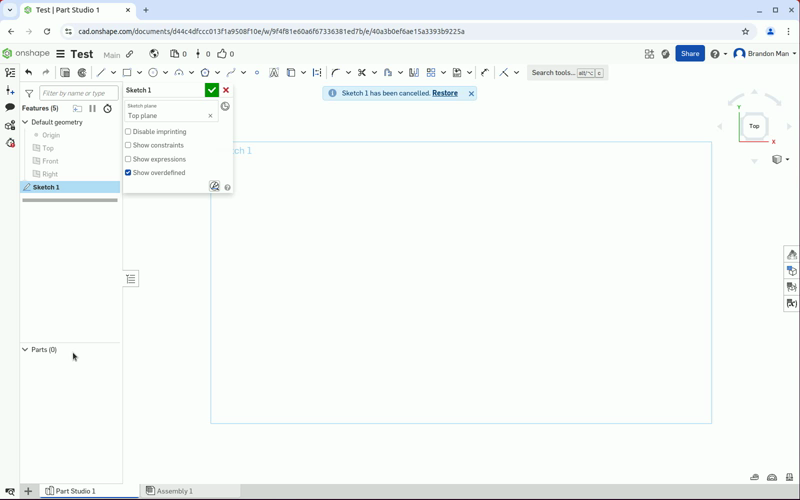
key(c)
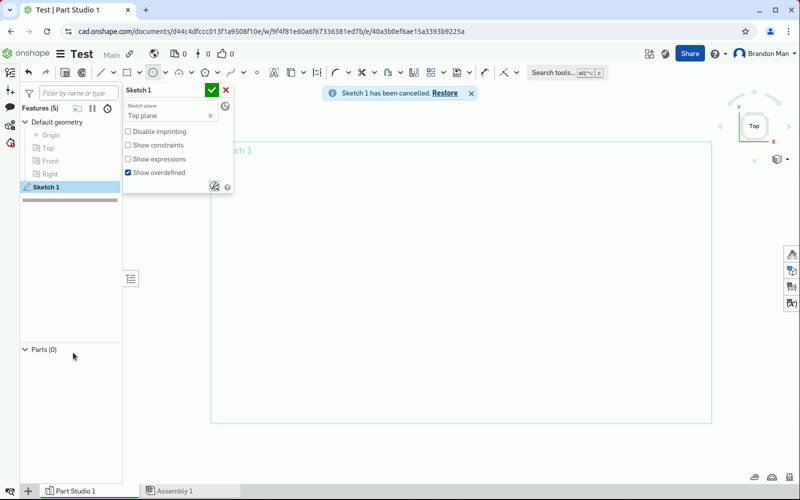
key_down(shift)
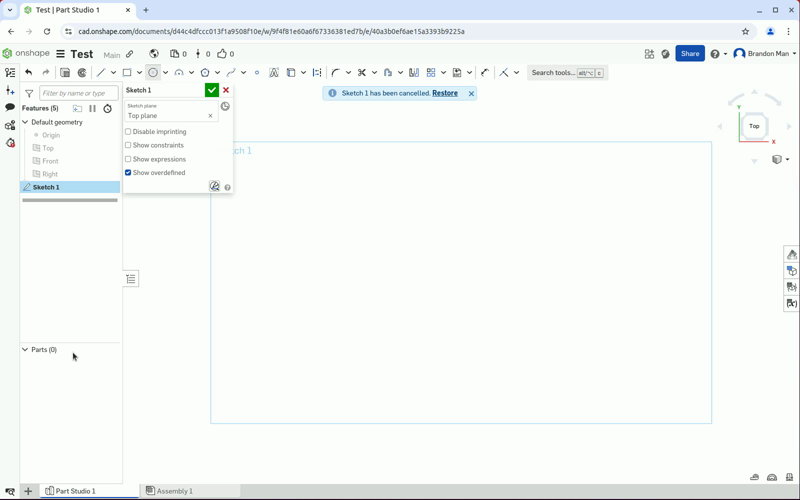
mouse_move(461, 282)
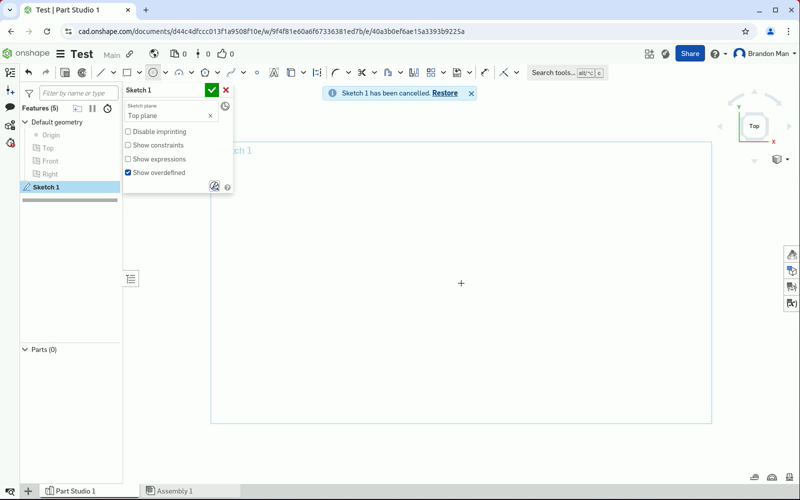
click(461, 282)
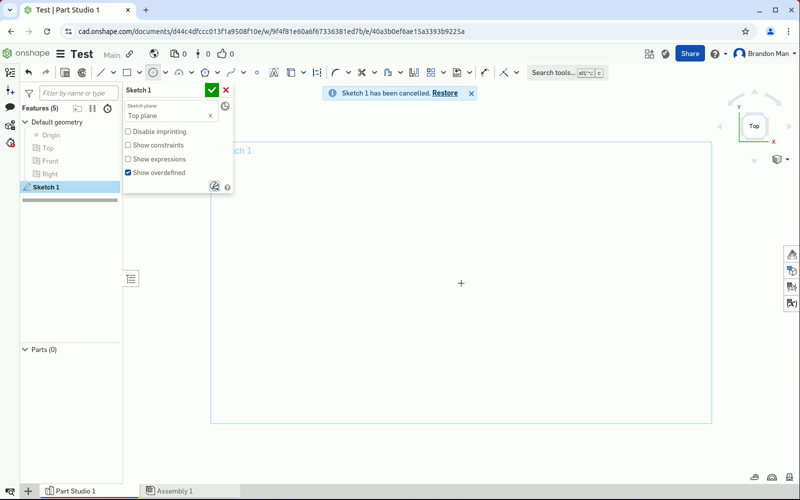
key_up(shift)
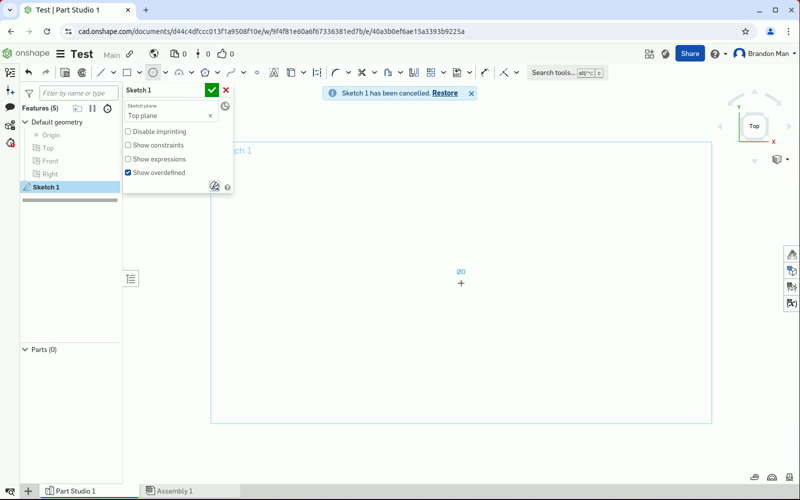
mouse_move(574, 282)
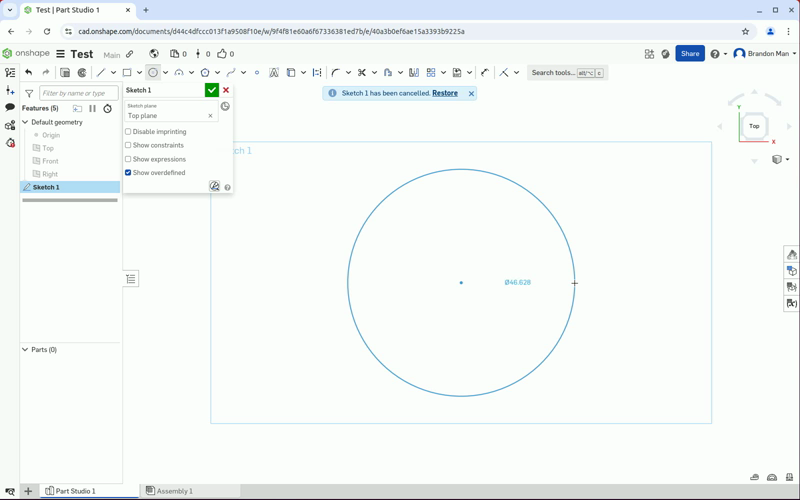
click(574, 282)
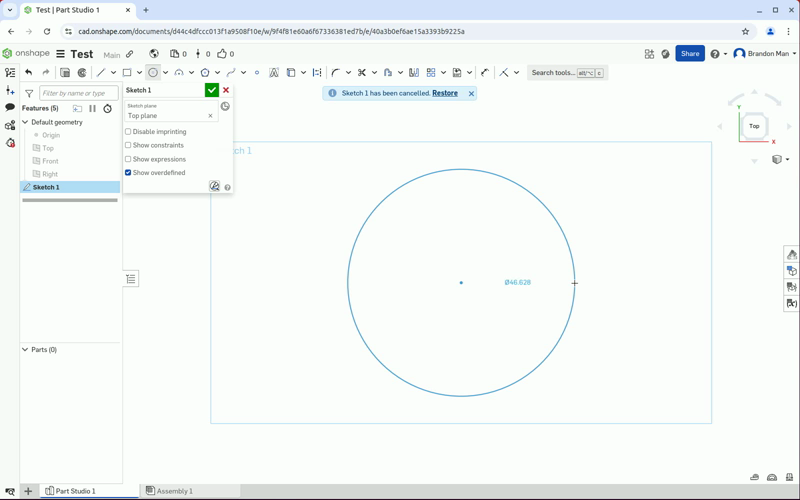
key(esc)
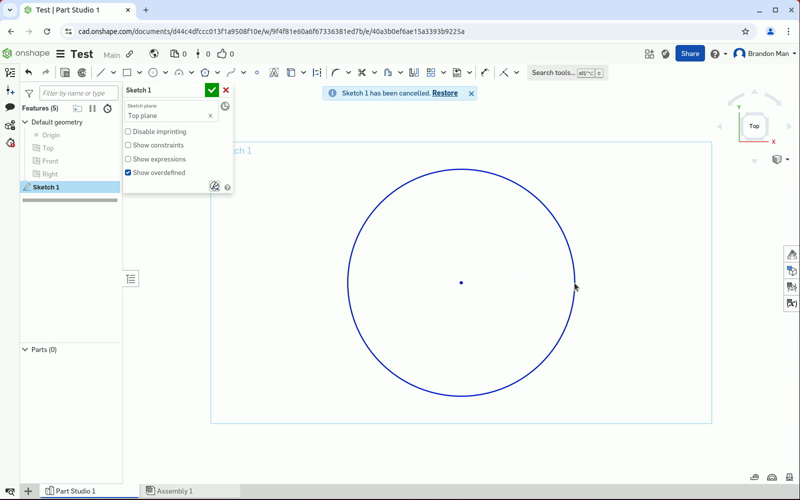
mouse_move(467, 251)
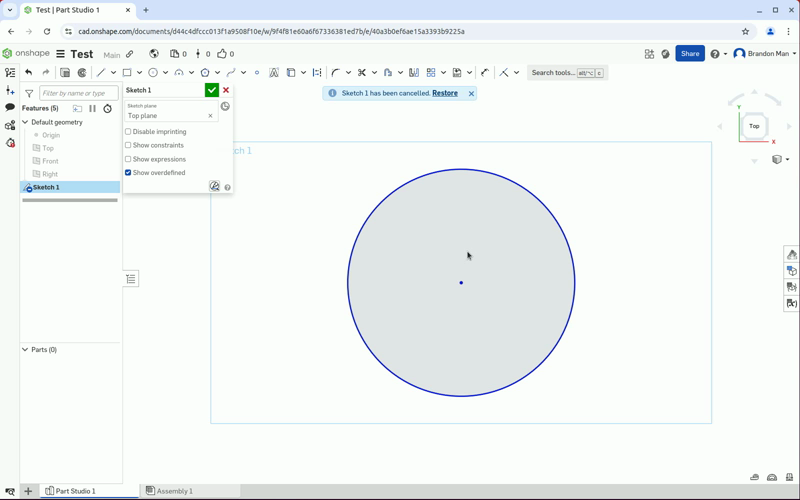
click(467, 251)
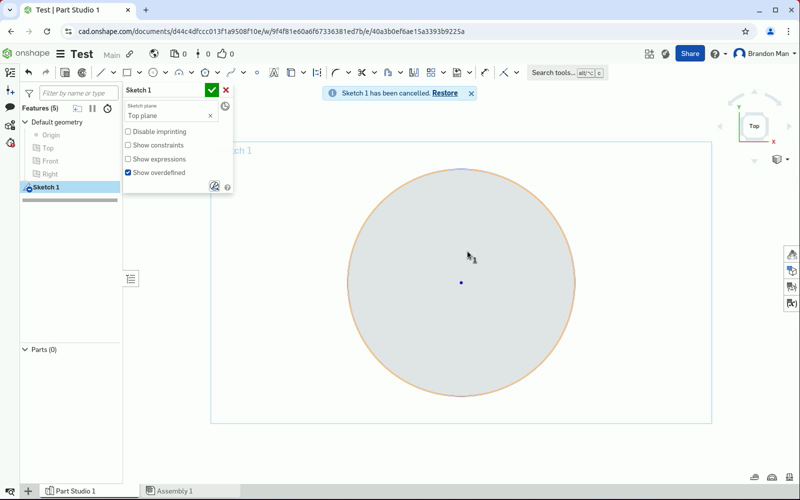
mouse_move(73, 352)
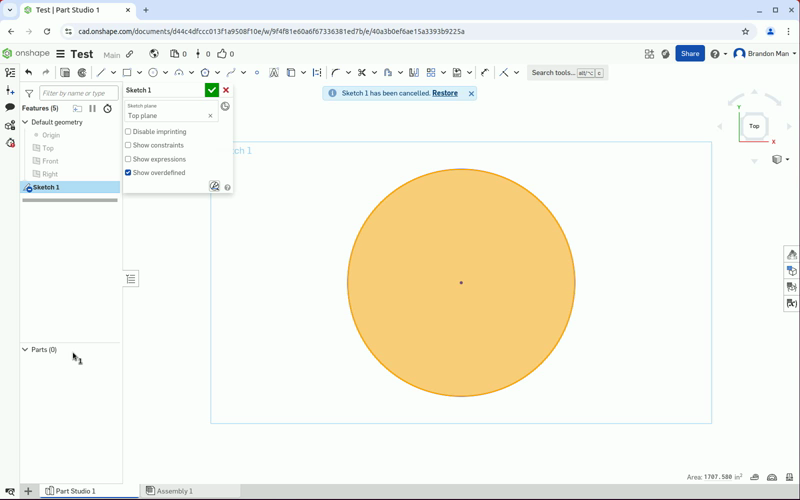
key(shift+y)
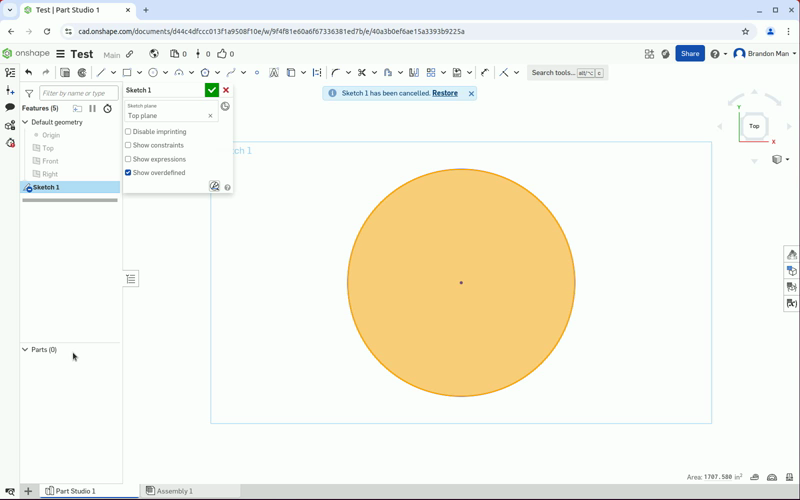
key(shift+e)
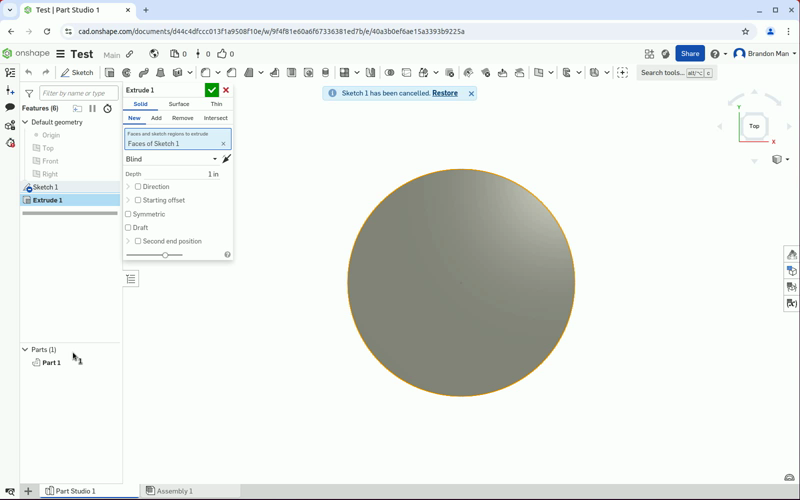
mouse_move(143, 106)
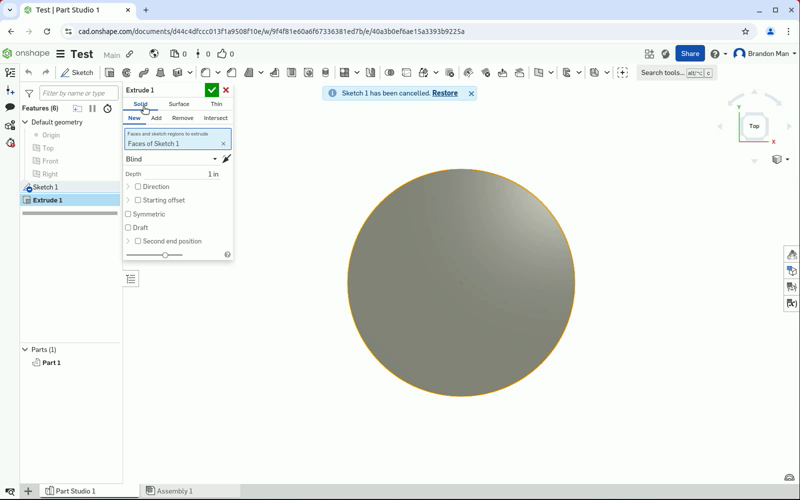
click(143, 106)
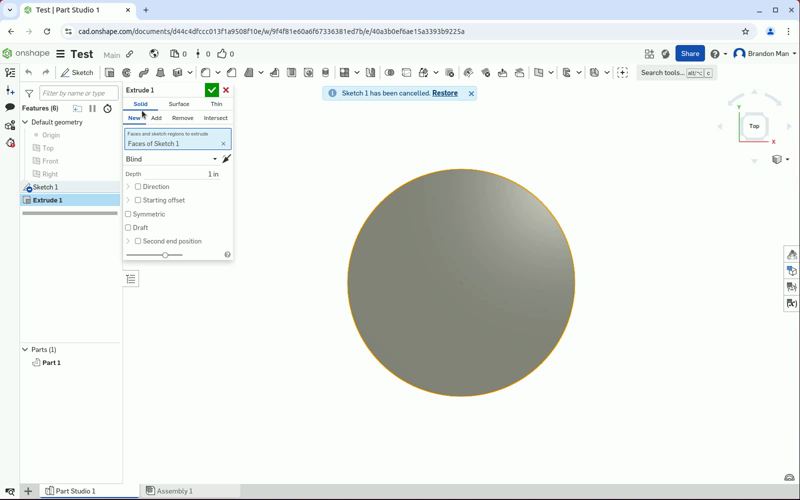
mouse_move(137, 120)
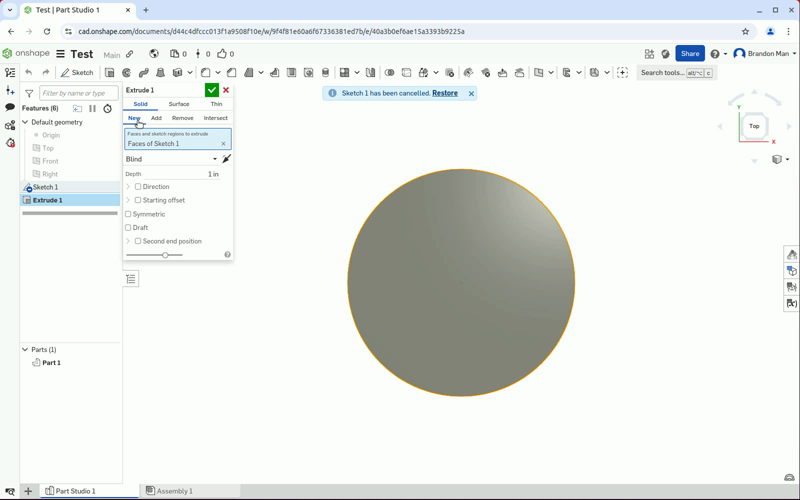
click(137, 120)
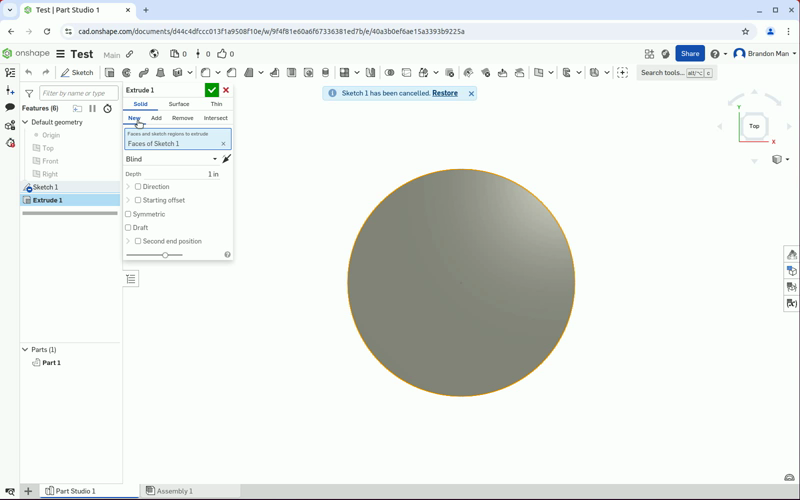
key(tab, 4)
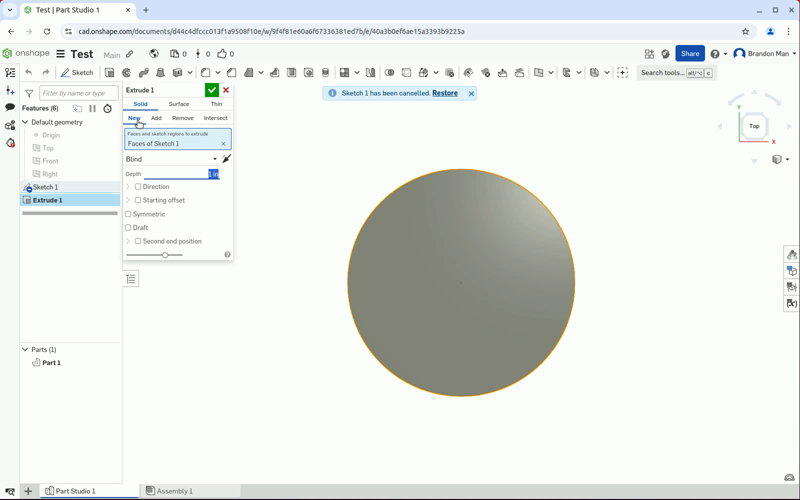
text(23.108)
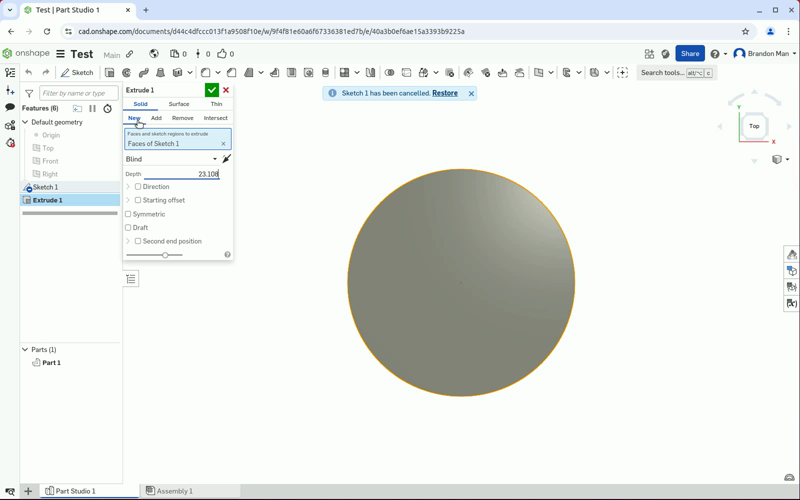
key(enter)
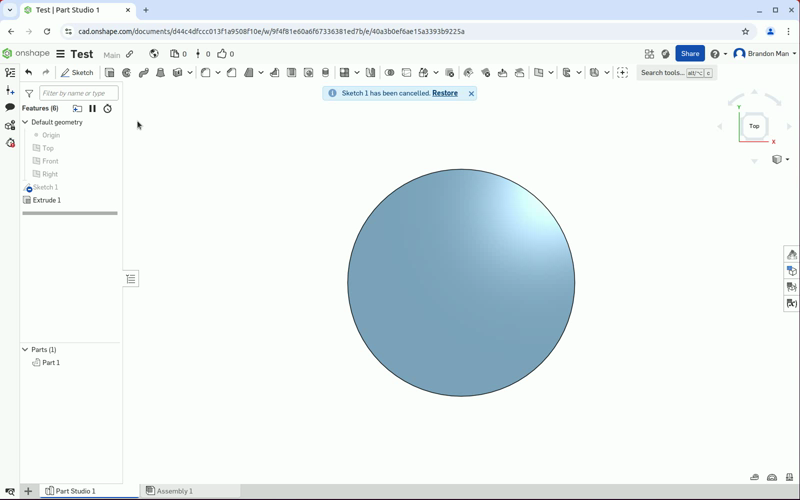
key(shift+h)
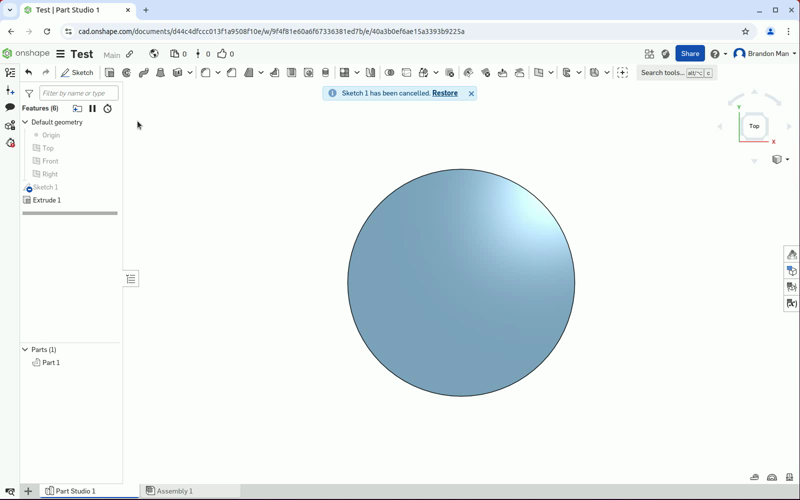
key(shift+h)
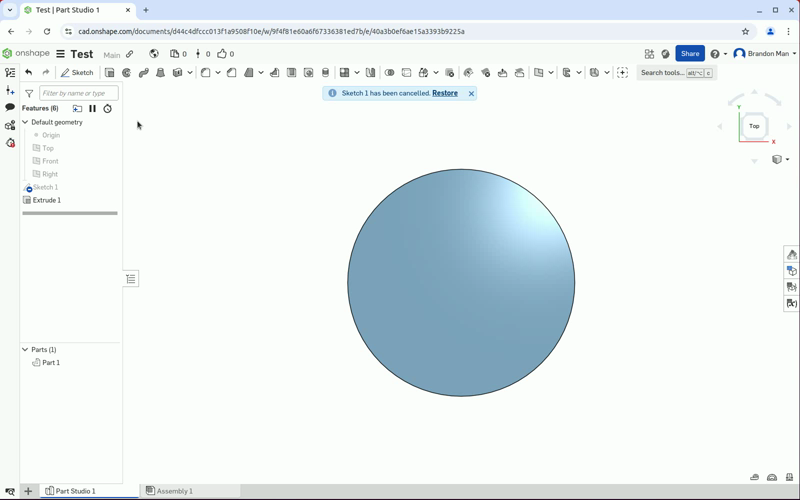
mouse_move(73, 189)
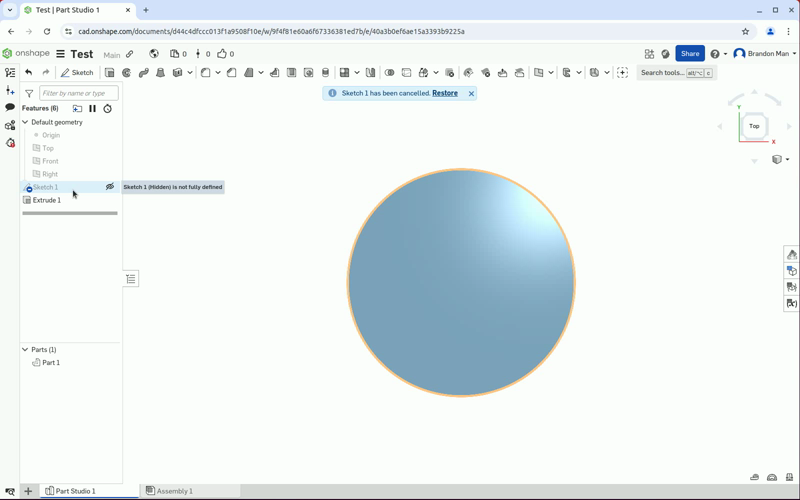
click(73, 189)
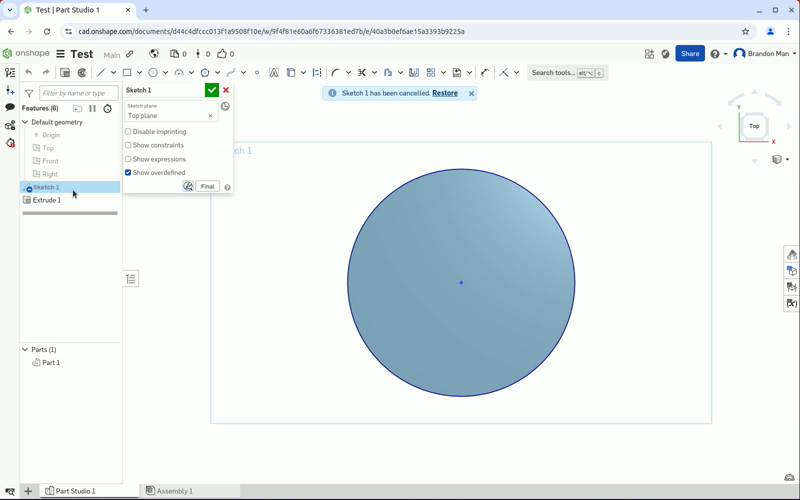
mouse_move(229, 92)
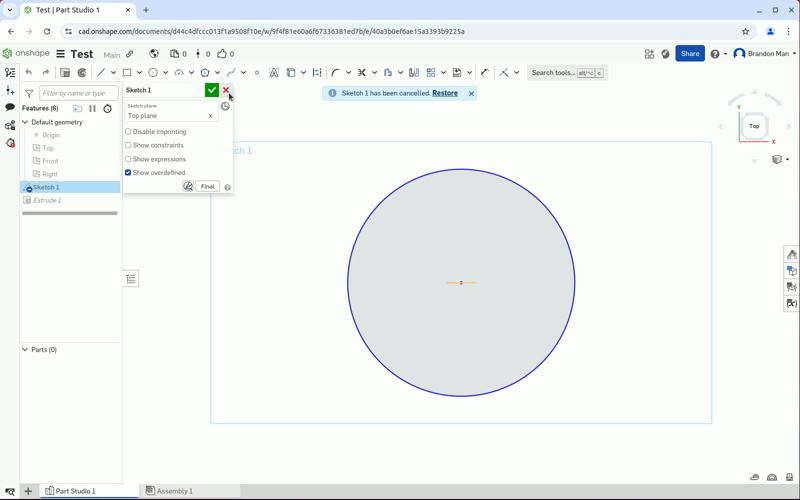
click(229, 92)
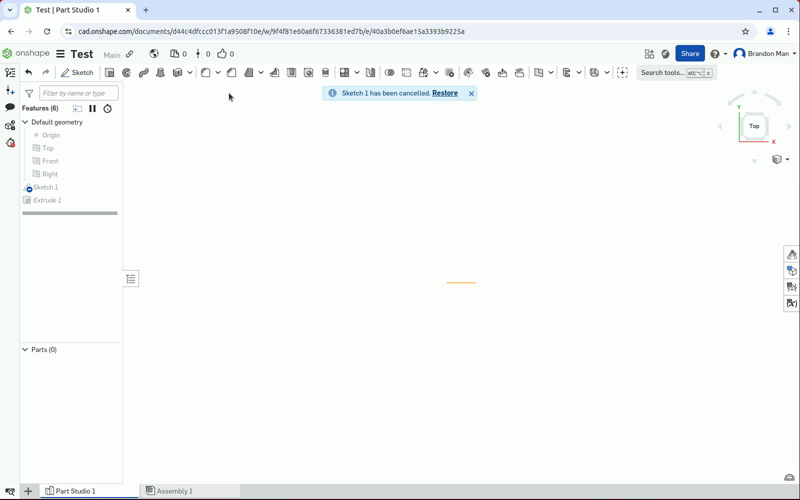
mouse_move(73, 352)
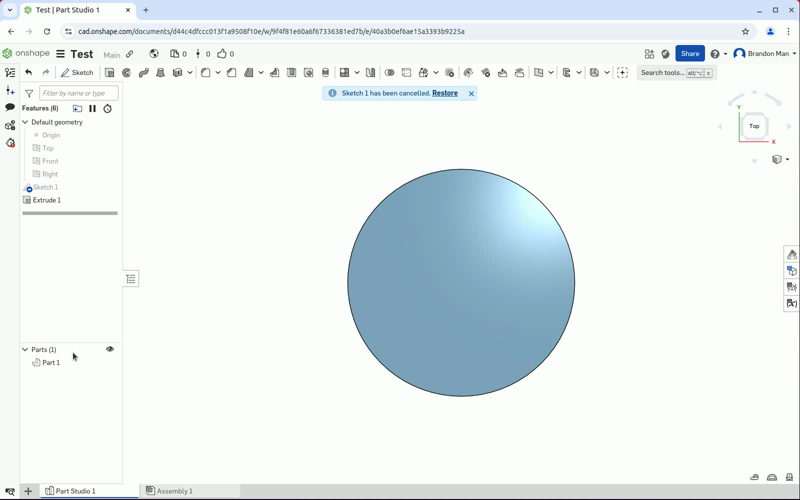
key(y)
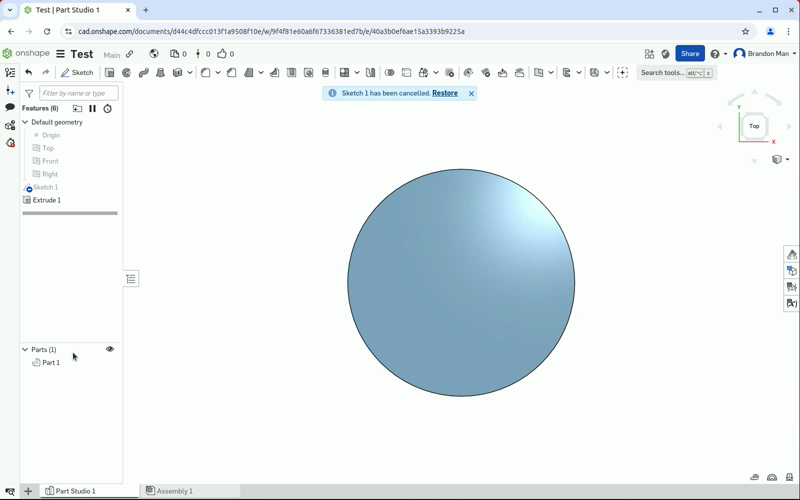
key(shift+p)
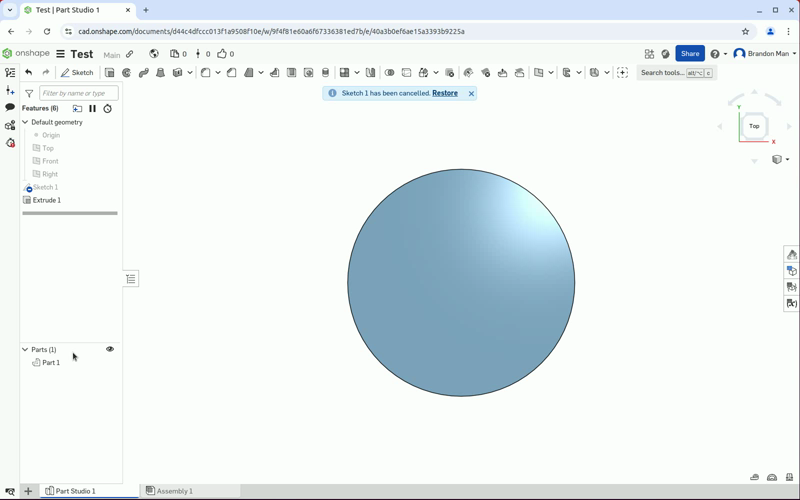
key(space)
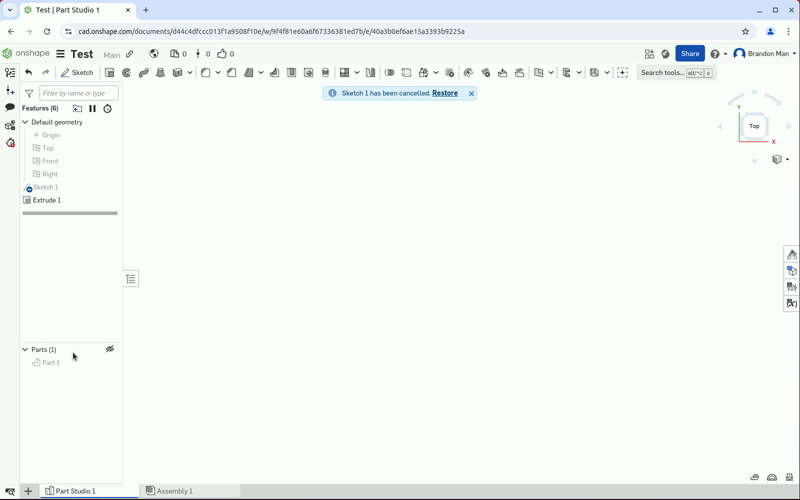
key_down(shift)
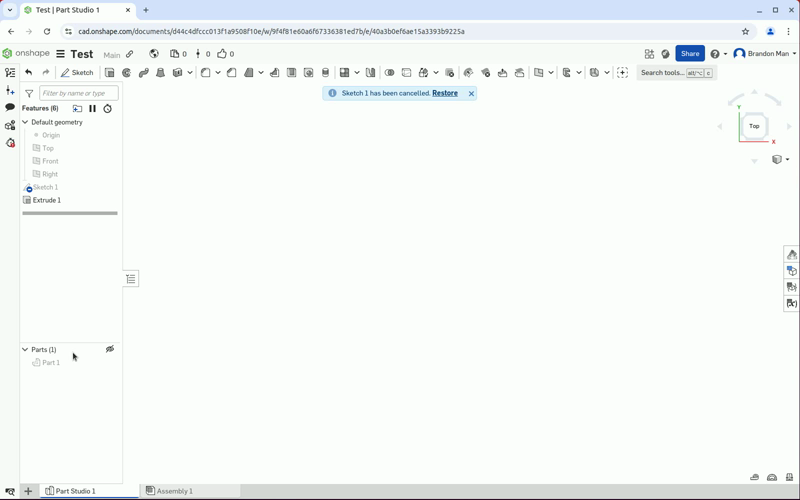
key(up)
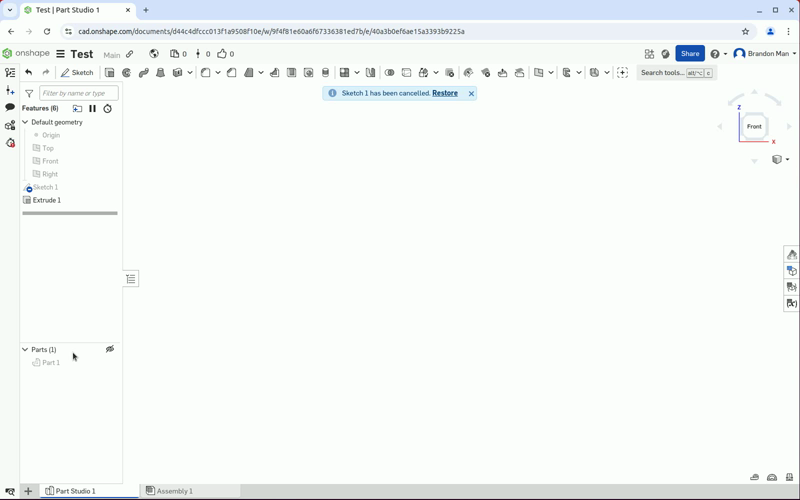
key_up(shift)
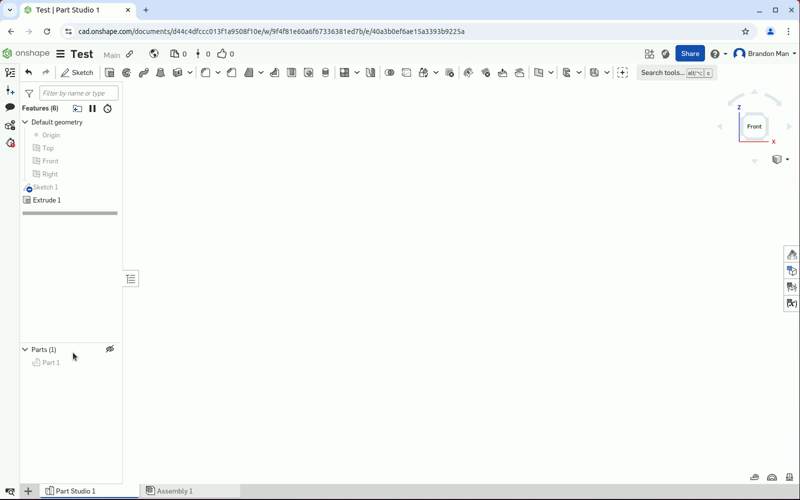
mouse_move(73, 352)
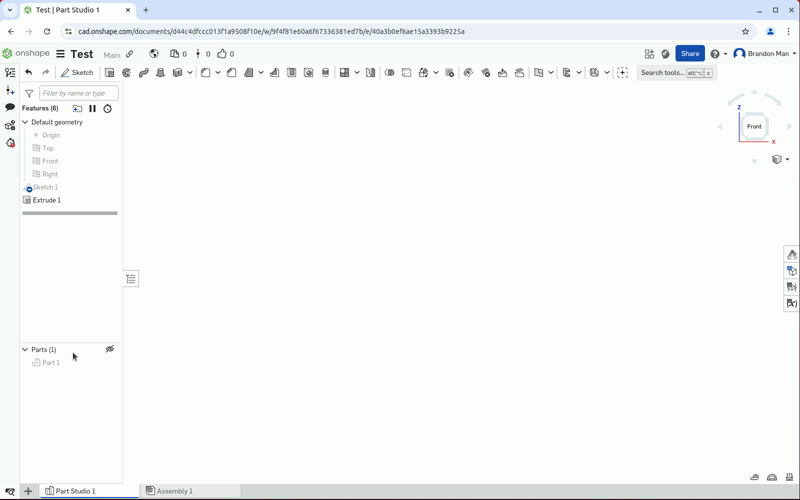
key(shift+y)
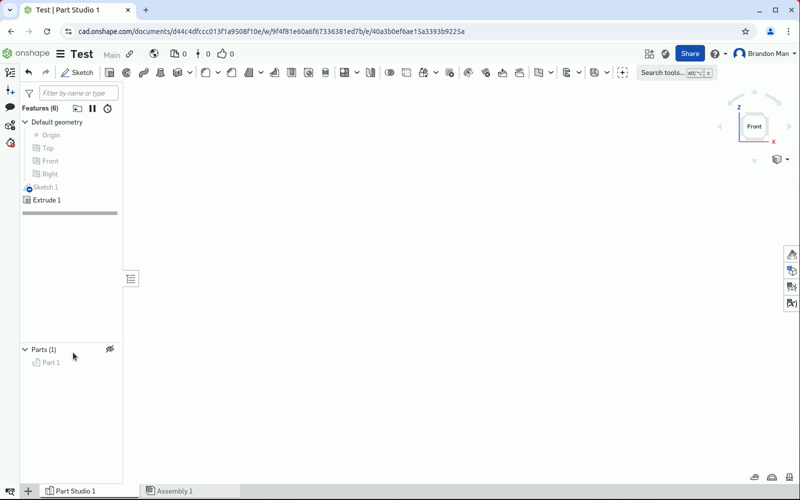
key(shift+s)
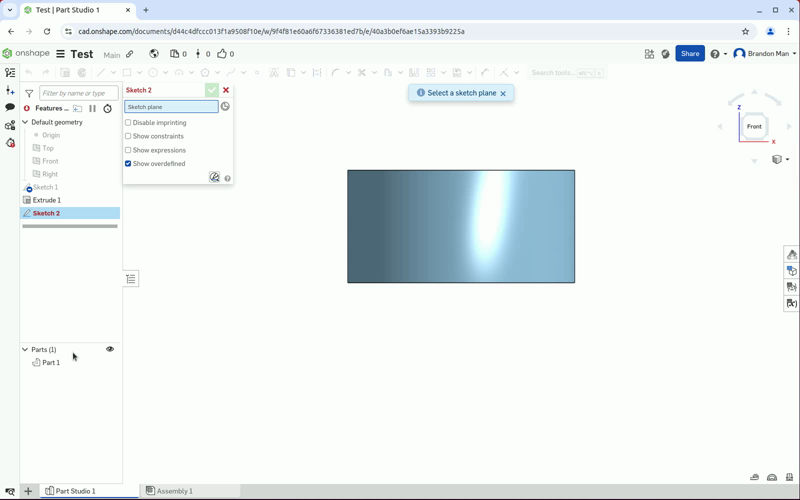
mouse_move(73, 163)
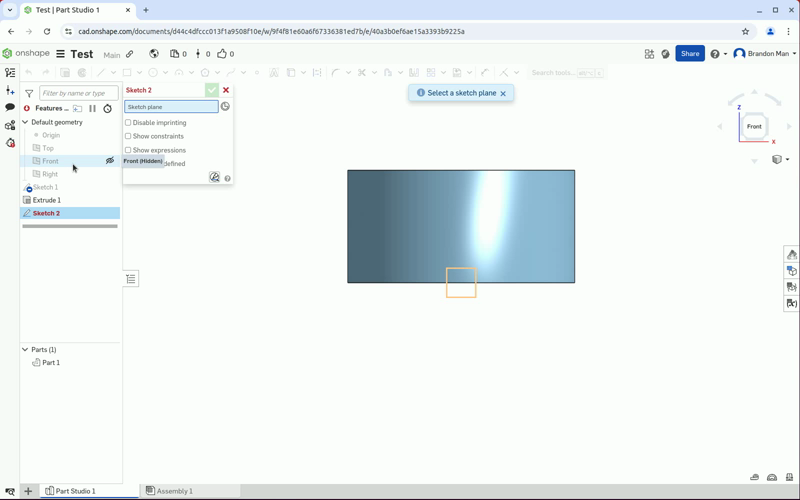
click(73, 163)
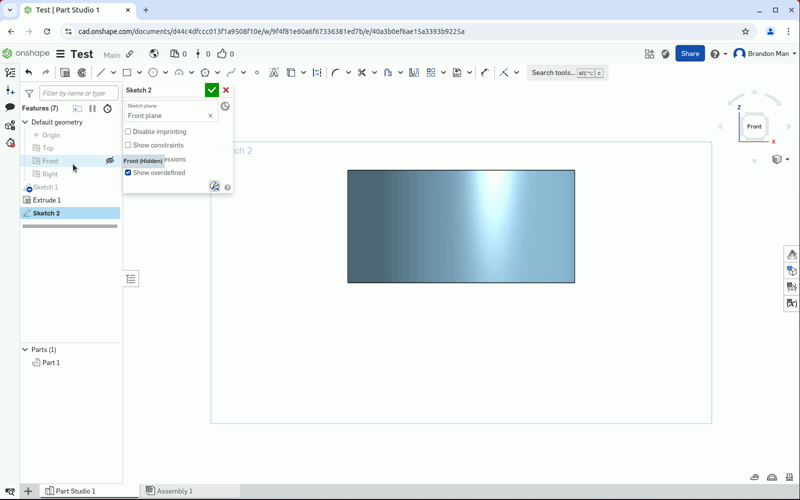
mouse_move(73, 352)
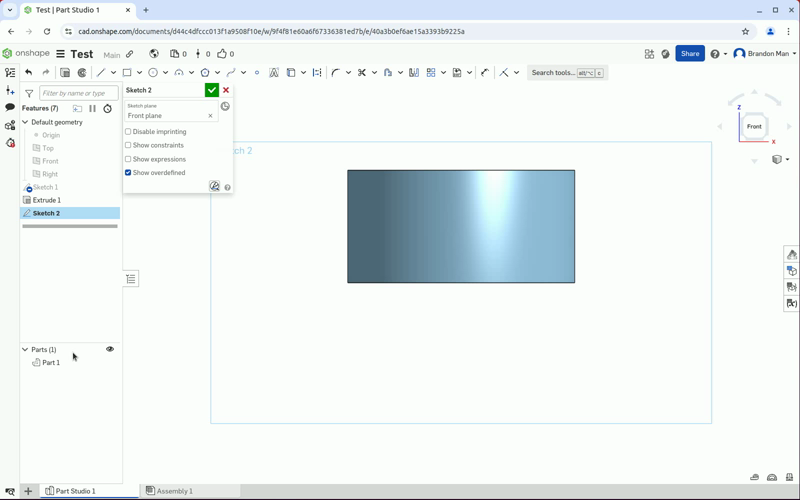
key(y)
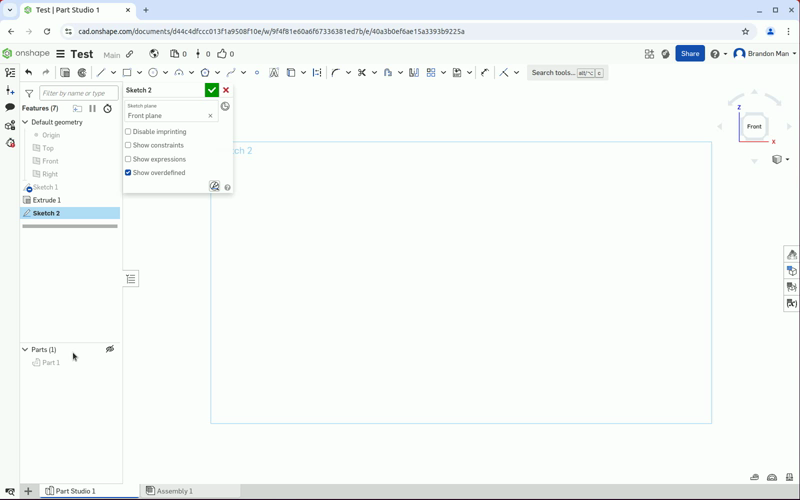
key(l)
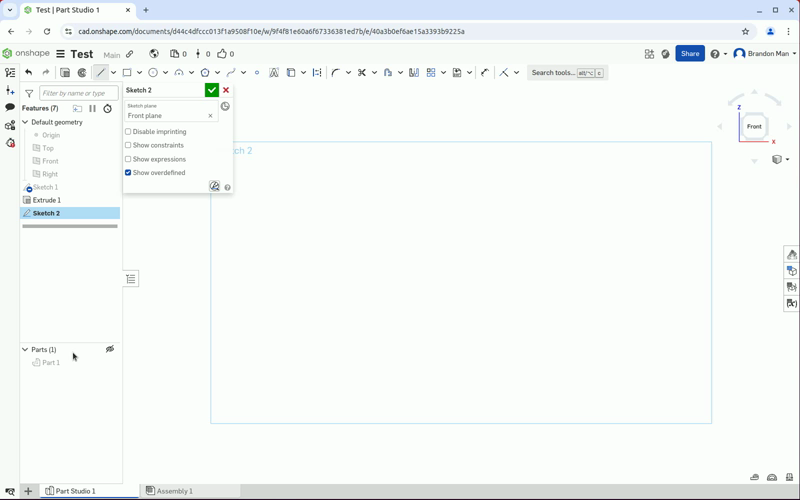
key_down(shift)
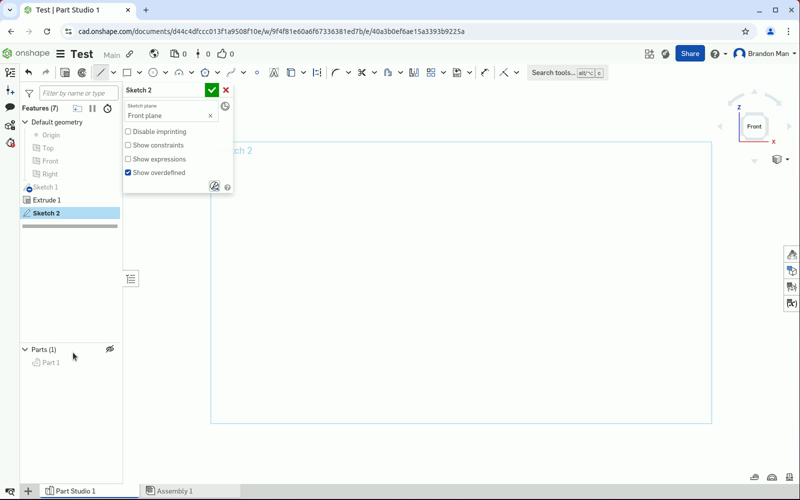
mouse_move(388, 187)
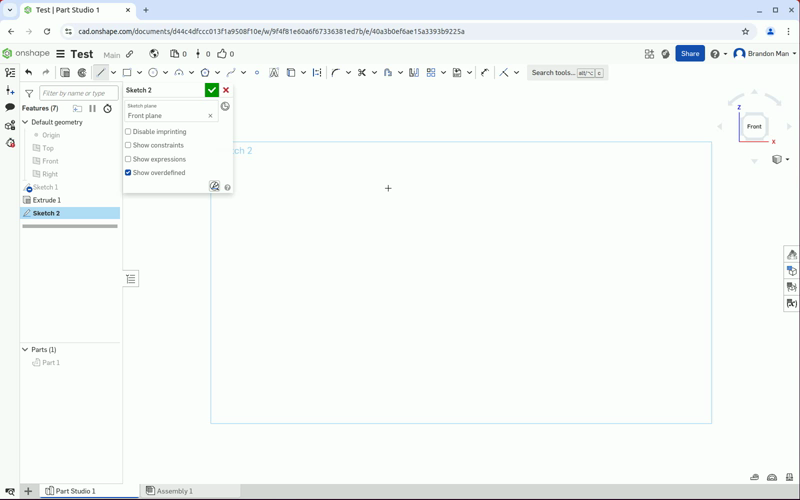
click(388, 187)
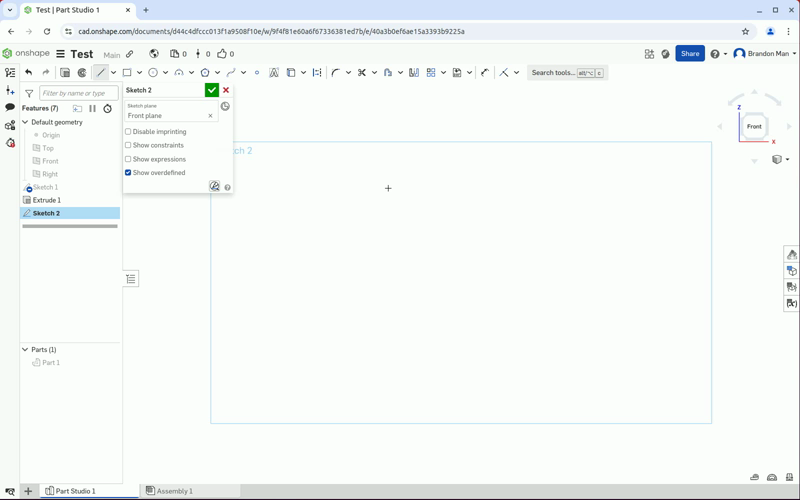
key_up(shift)
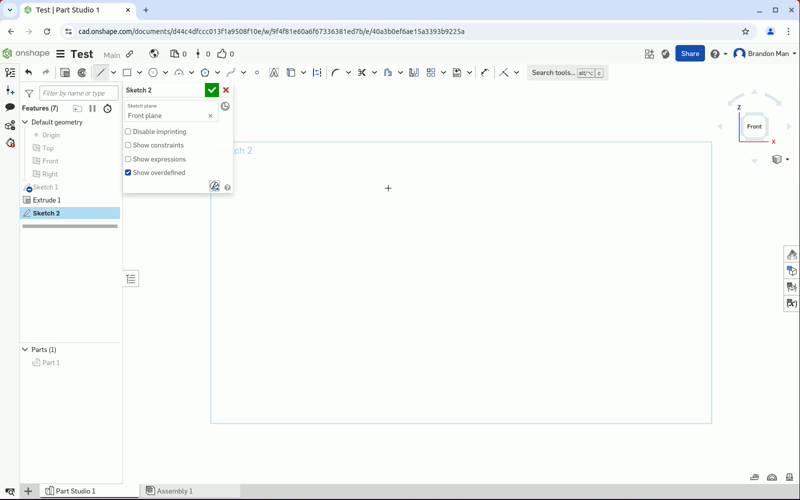
key_down(shift)
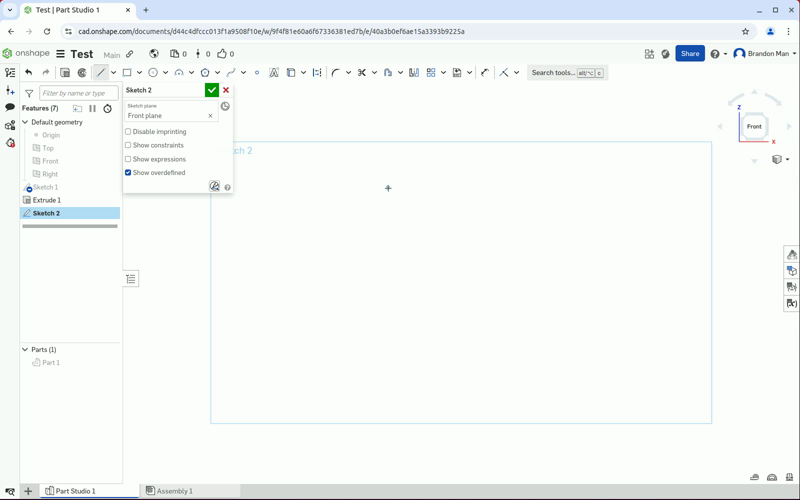
mouse_move(423, 282)
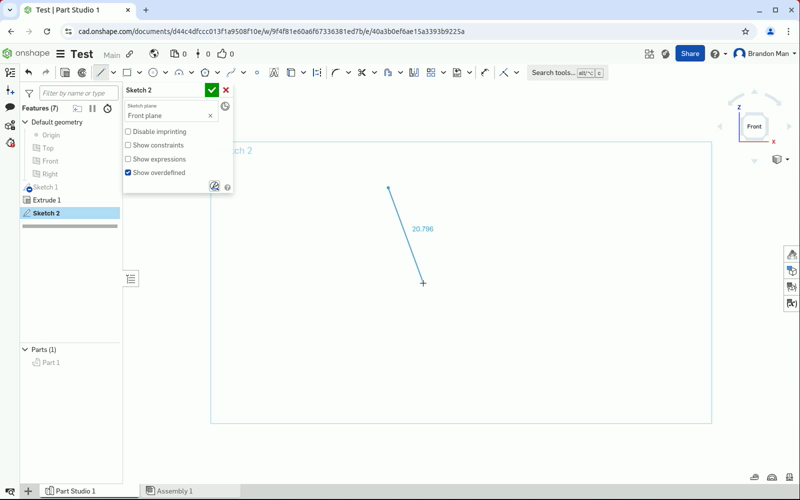
click(423, 282)
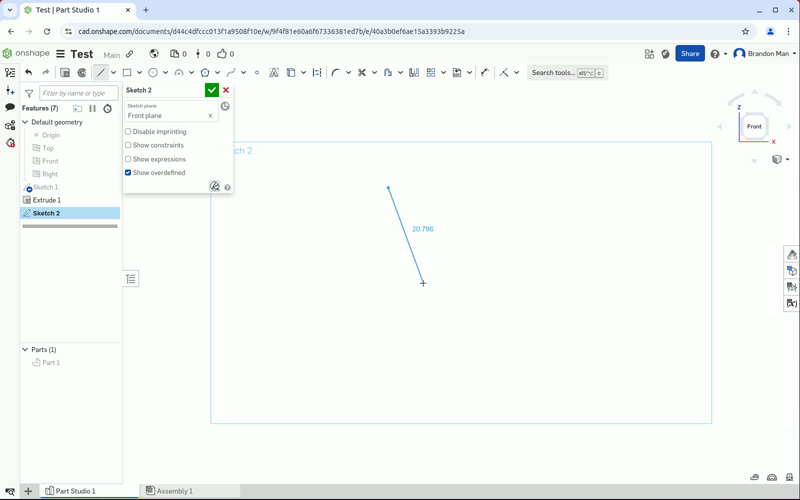
key_up(shift)
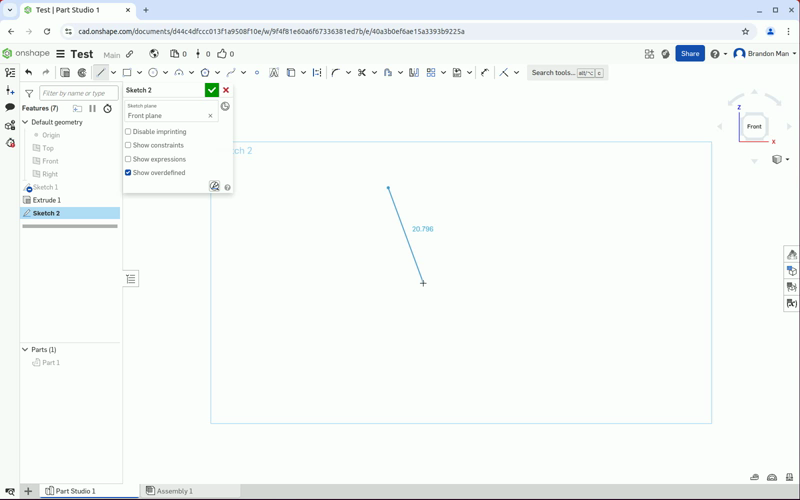
key_down(shift)
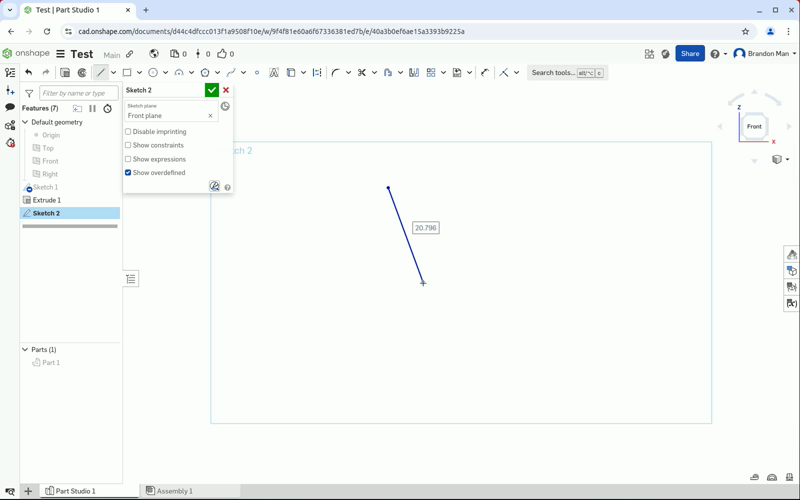
mouse_move(453, 282)
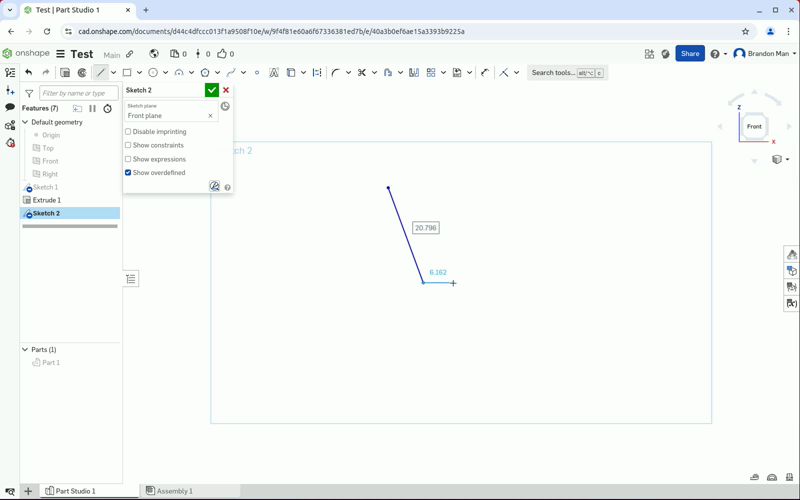
mouse_move(461, 282)
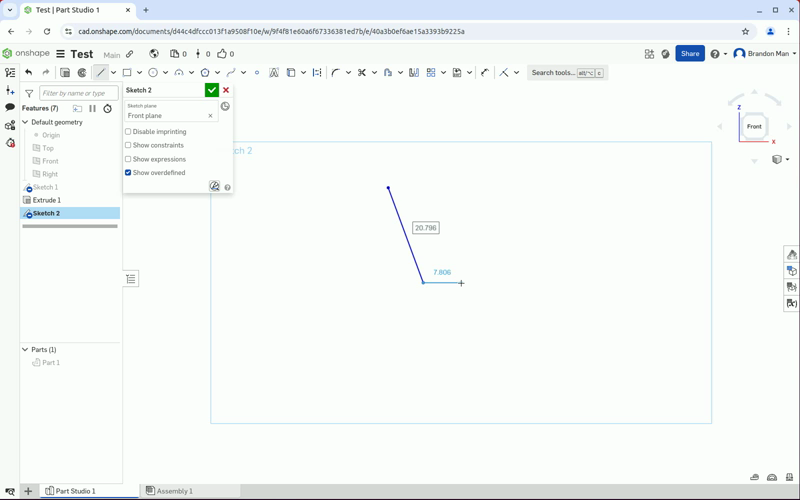
click(461, 282)
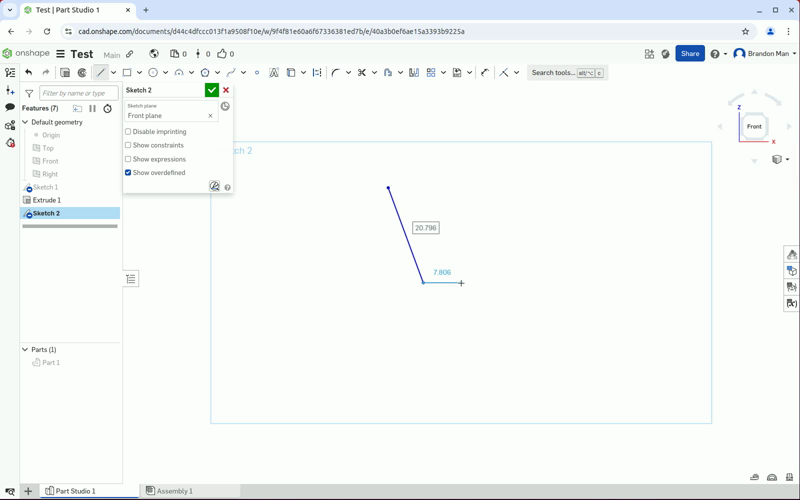
key_up(shift)
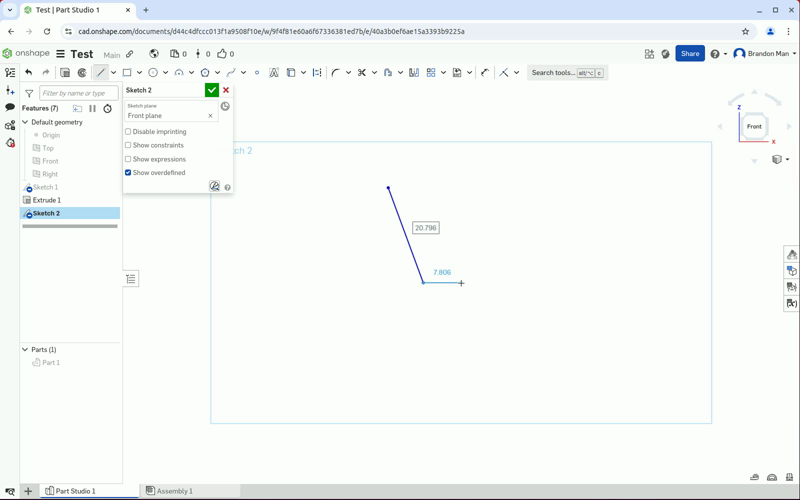
key_down(shift)
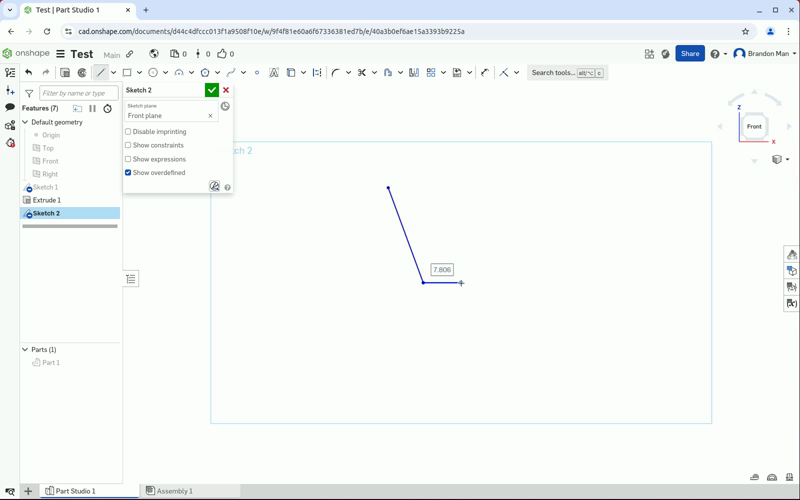
mouse_move(491, 282)
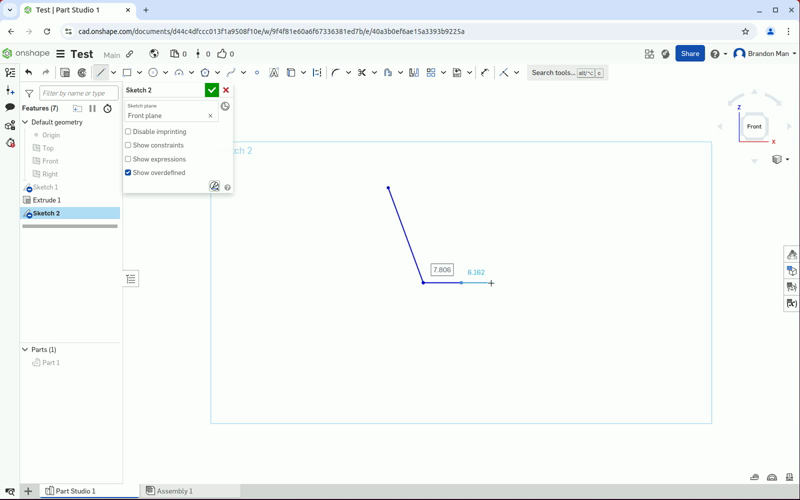
mouse_move(498, 282)
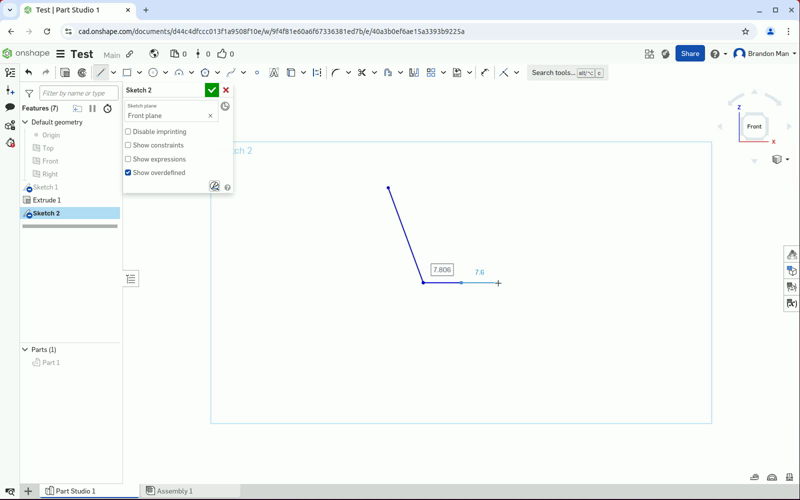
click(498, 282)
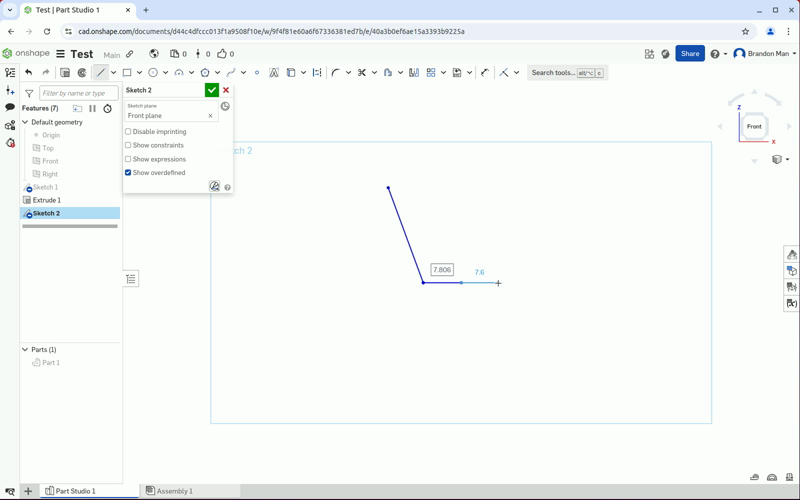
key_up(shift)
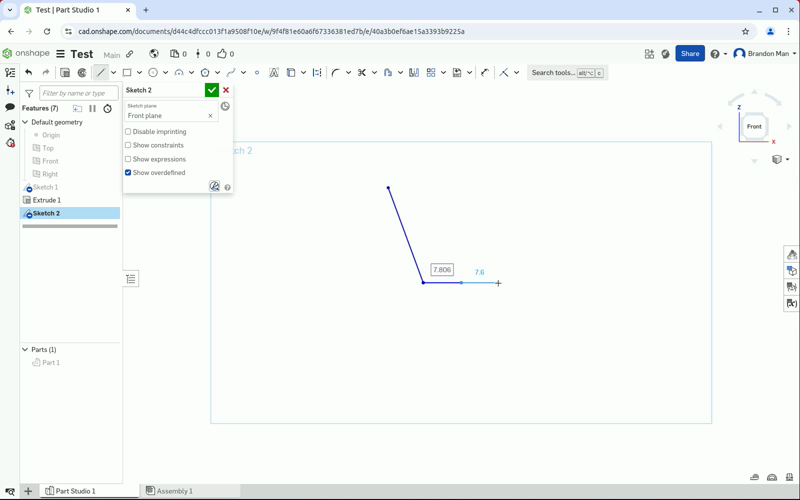
key_down(shift)
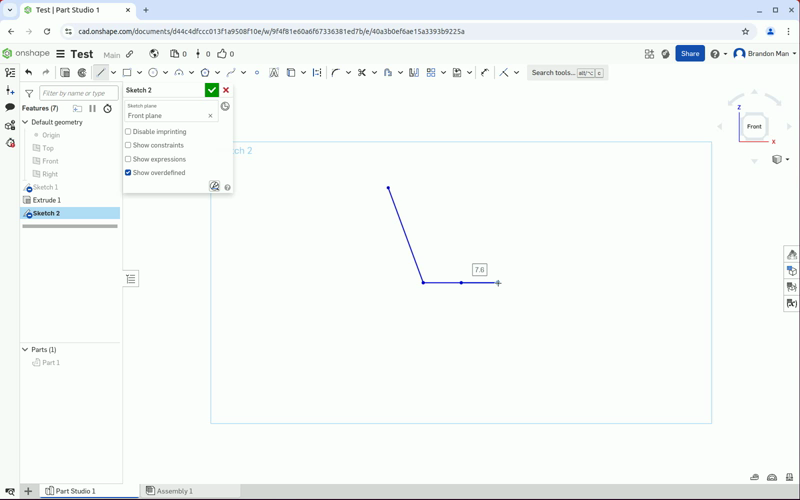
mouse_move(533, 188)
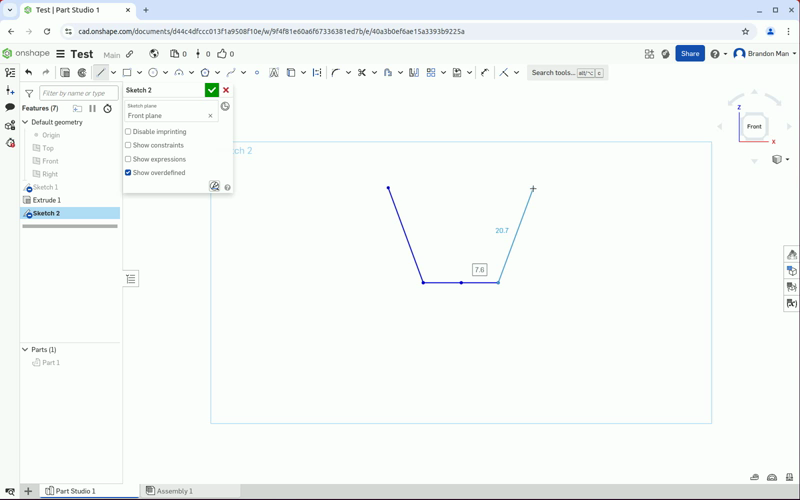
click(533, 188)
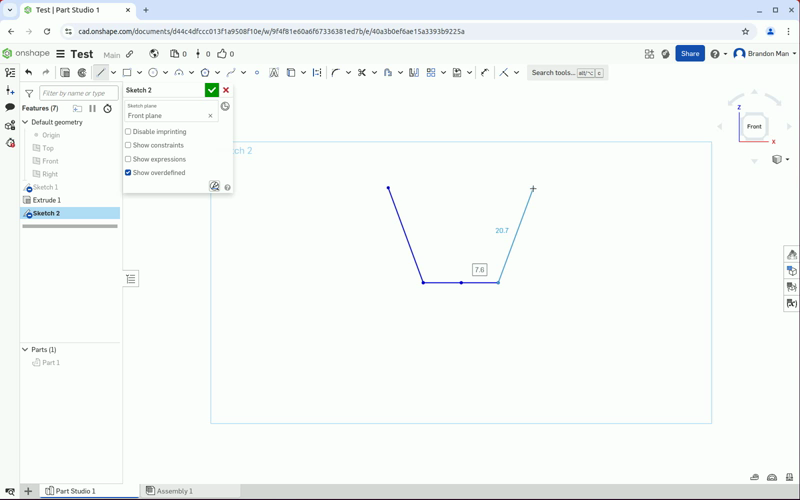
key_up(shift)
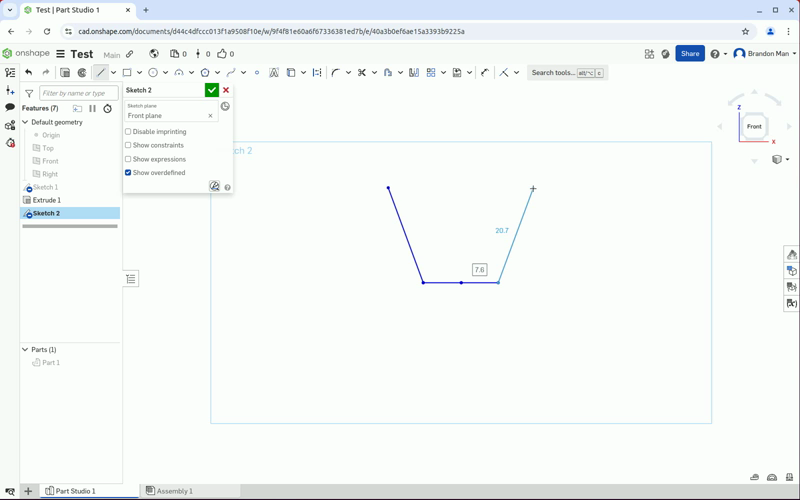
key_down(shift)
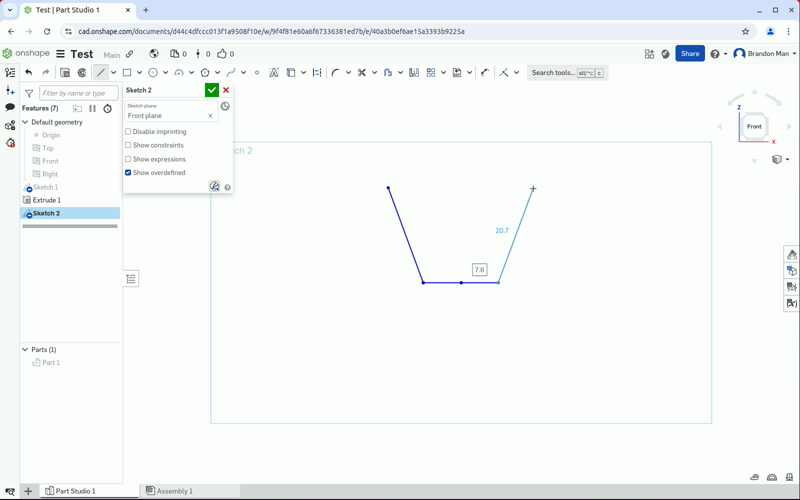
mouse_move(388, 187)
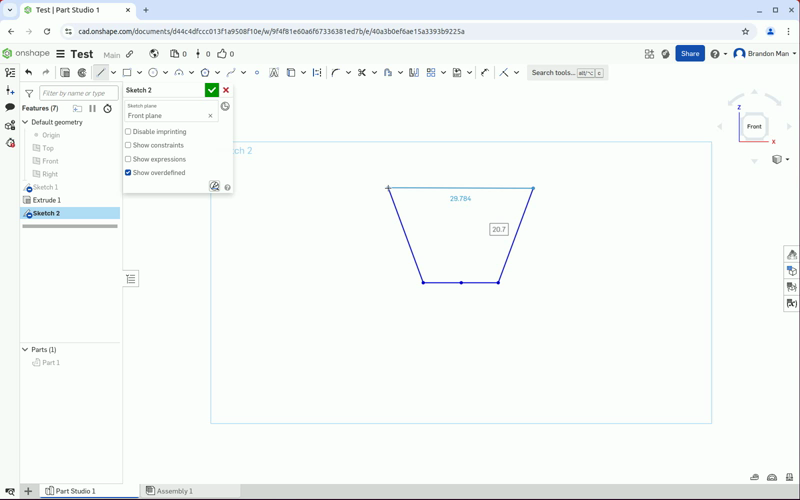
key_up(shift)
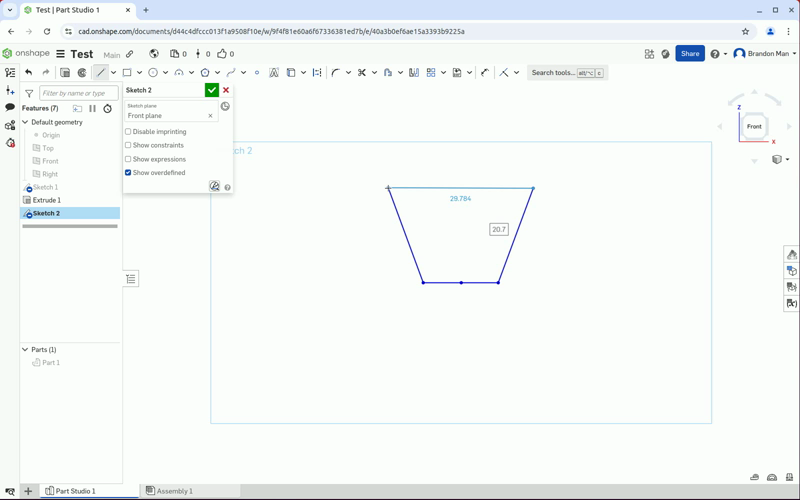
click(388, 187)
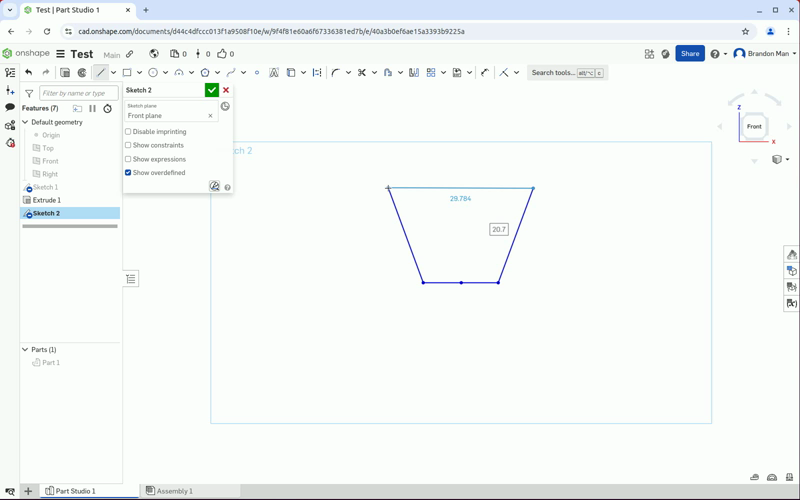
key(esc)
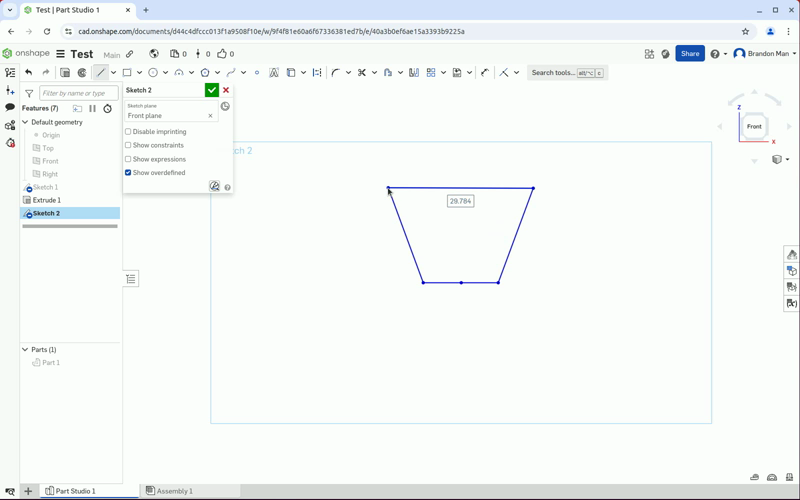
mouse_move(405, 208)
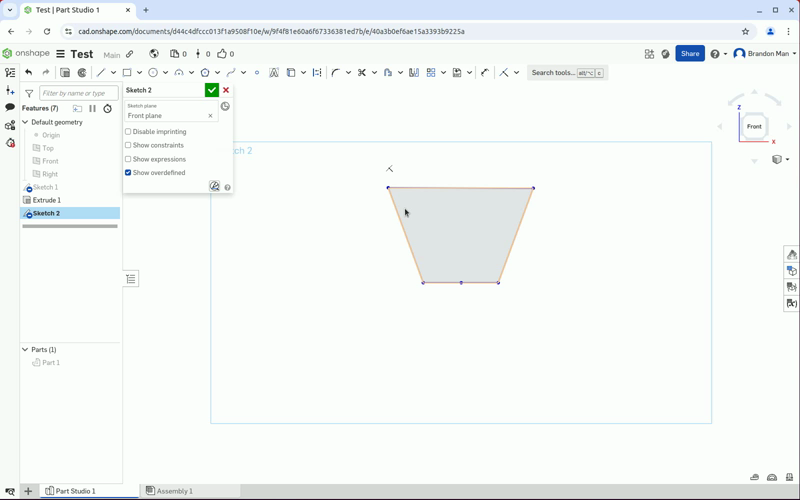
click(405, 208)
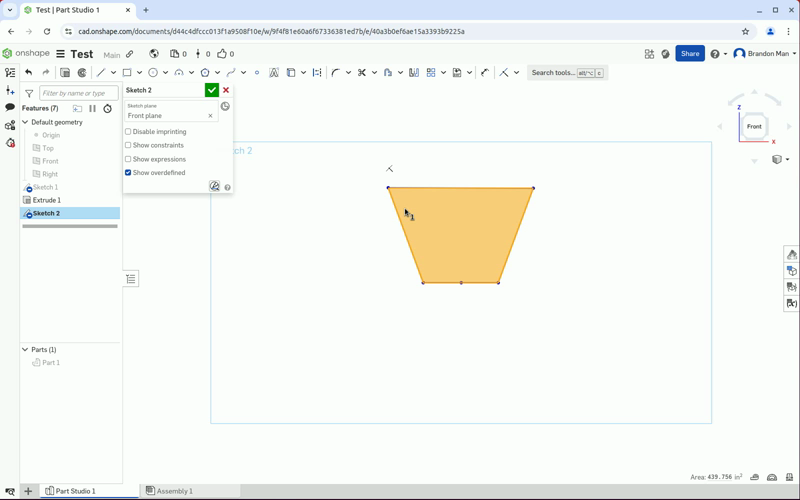
mouse_move(73, 352)
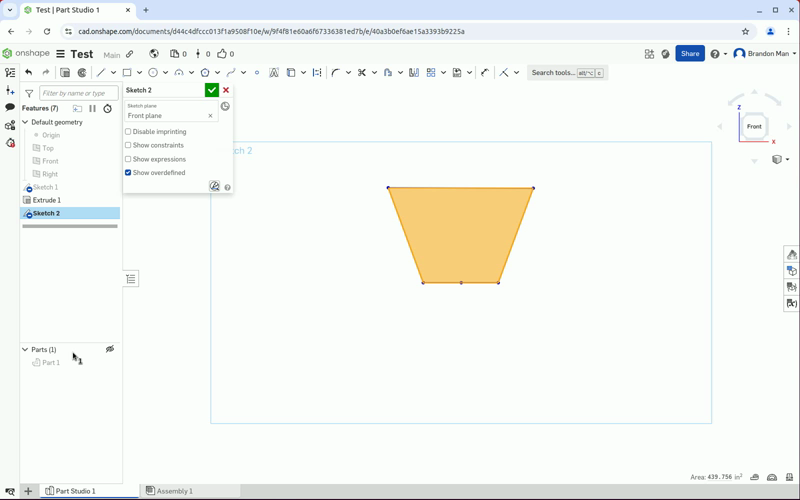
key(shift+y)
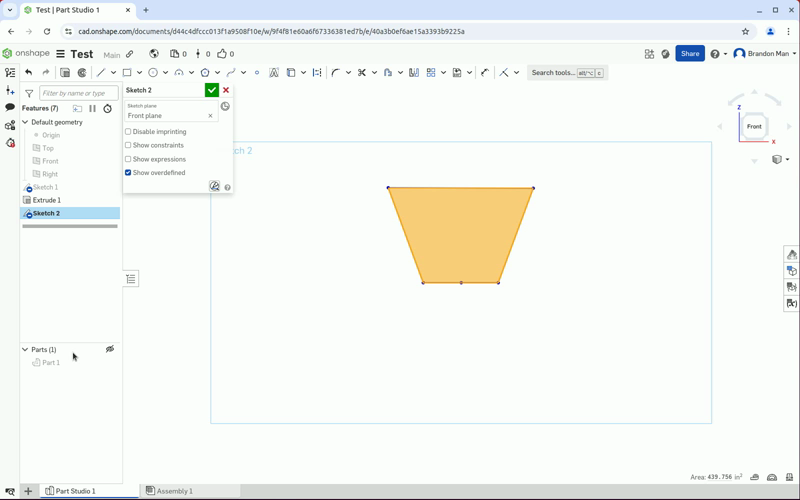
key(shift+e)
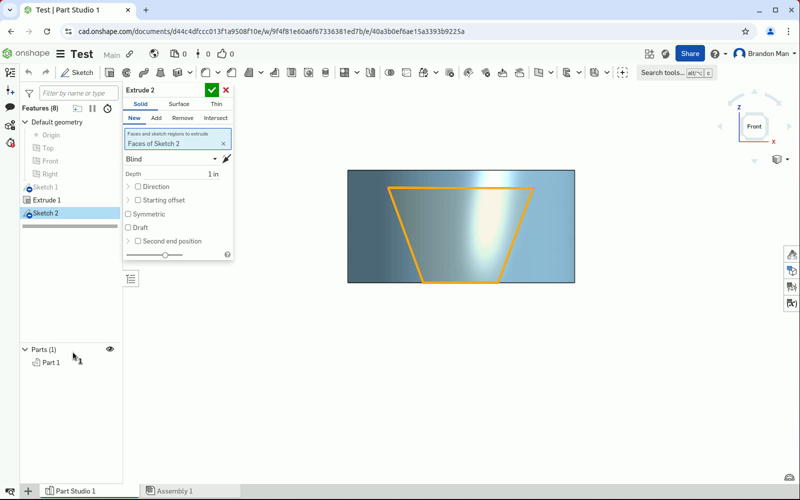
mouse_move(143, 106)
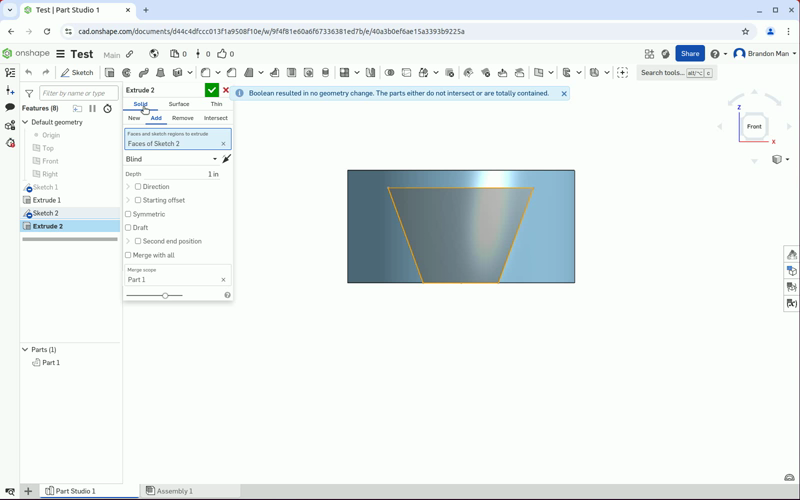
click(143, 106)
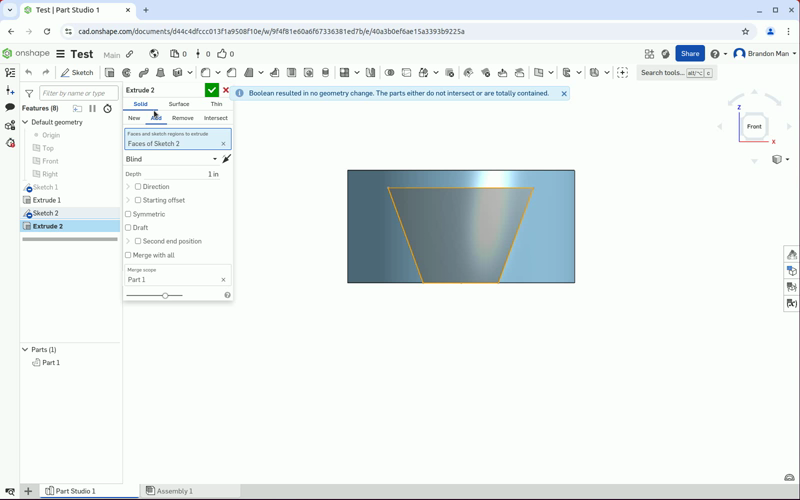
mouse_move(186, 120)
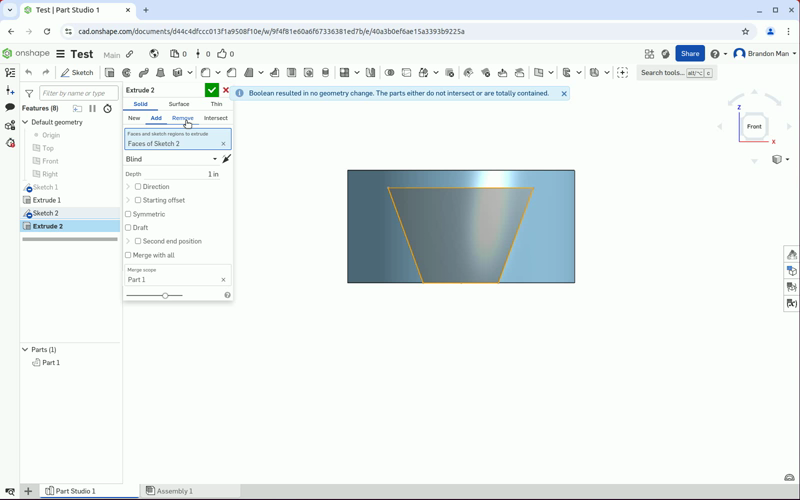
click(186, 120)
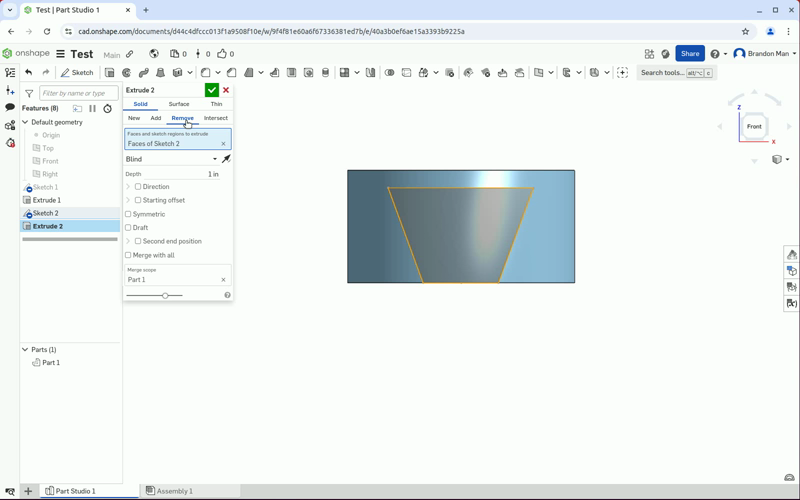
key(tab, 4)
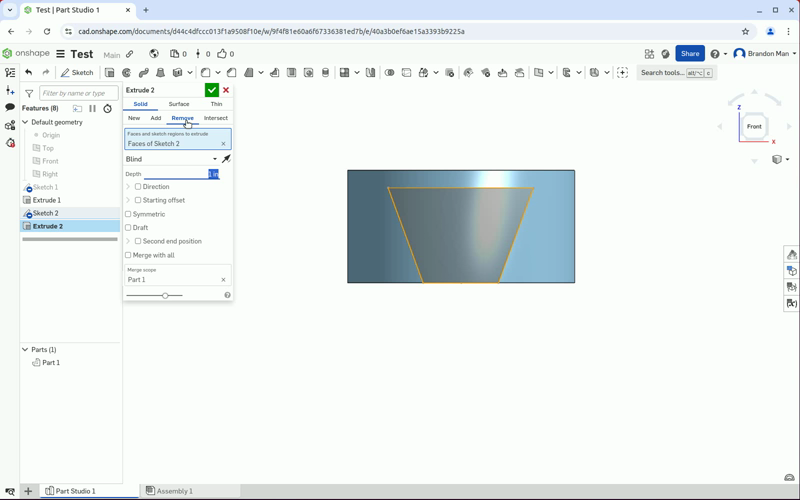
text(61.622)
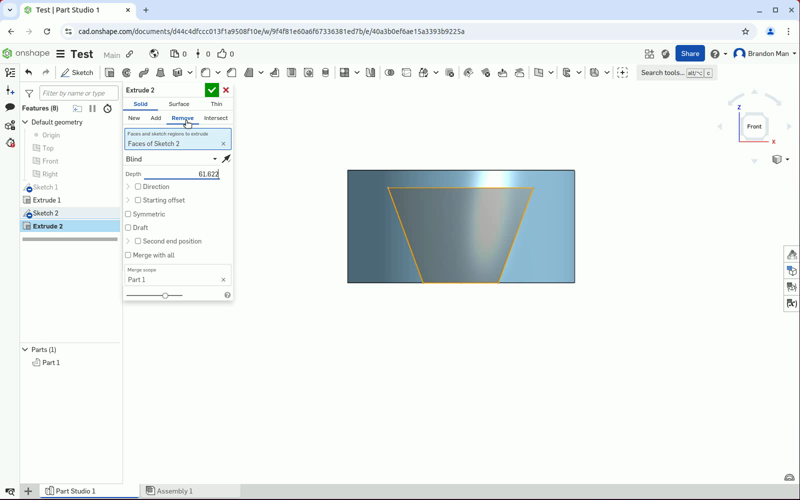
key(tab, 3)
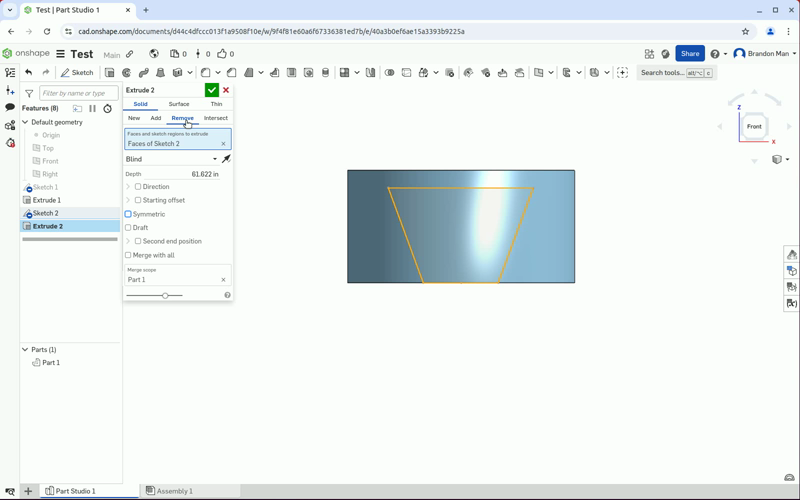
key(space)
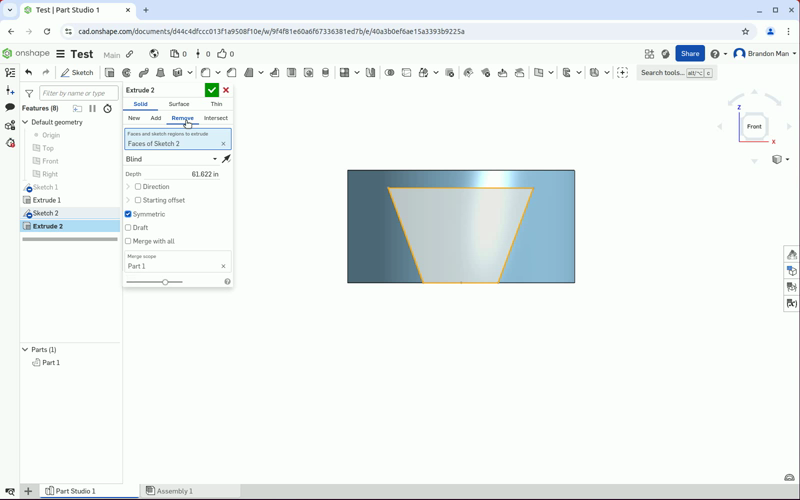
key(tab, 2)
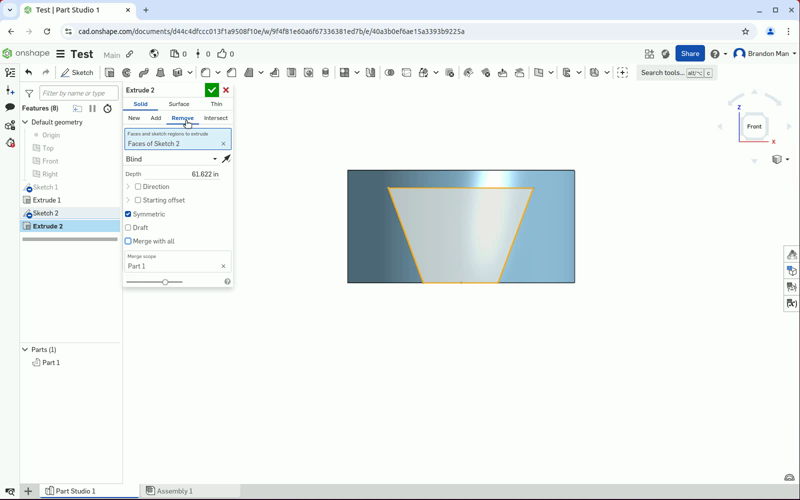
key(space)
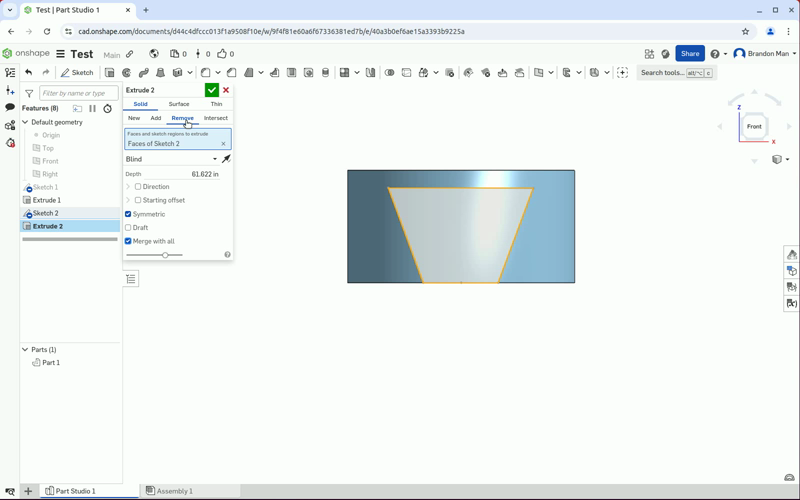
key(enter)
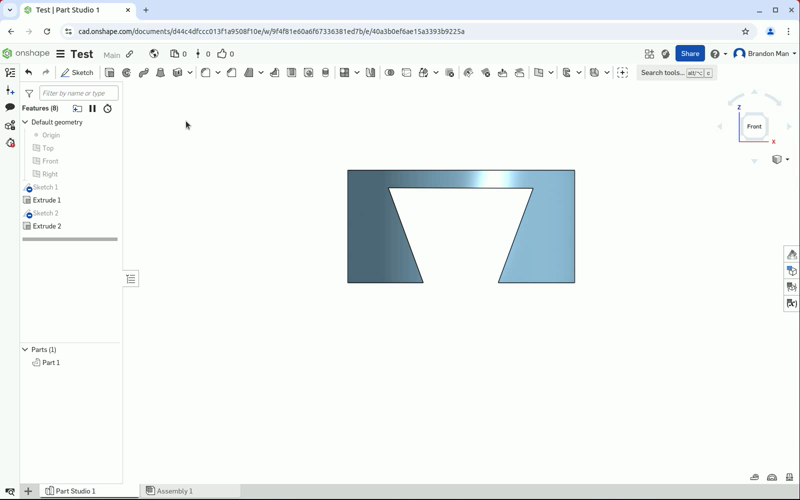
key(shift+h)
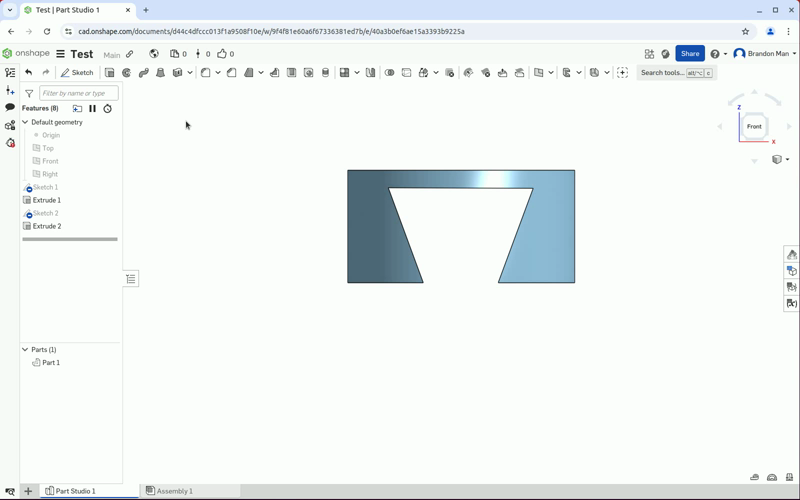
key(shift+h)
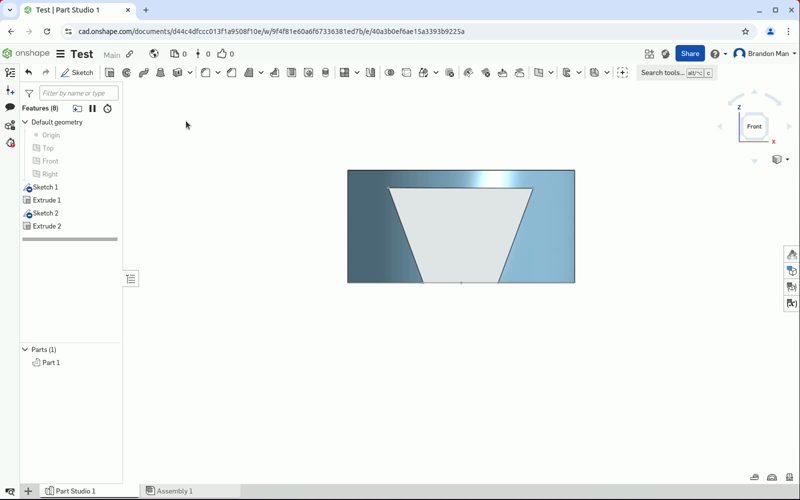
key(shift+7)
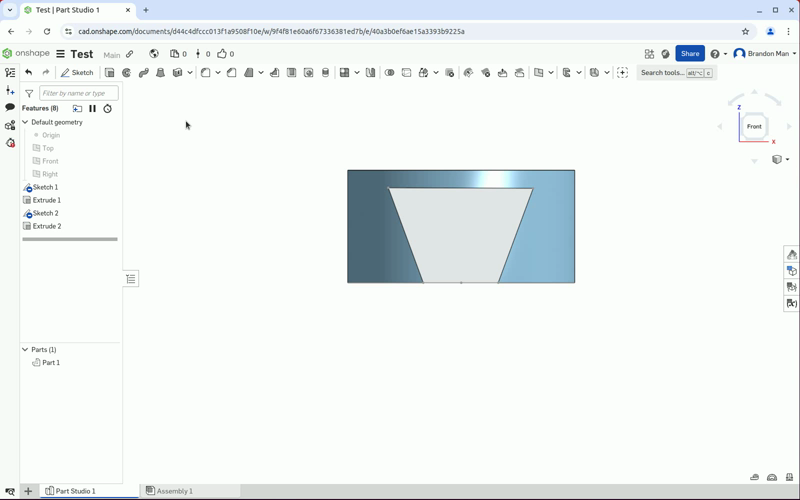
key(left, 2)
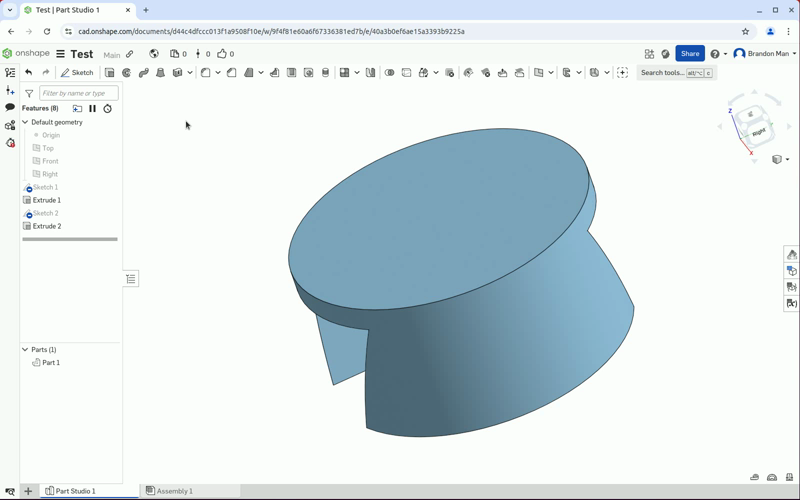
key(down, 2)
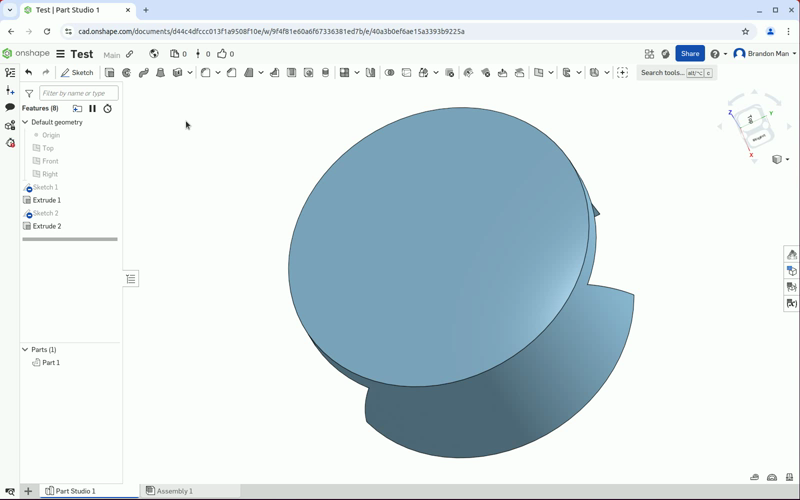
key(up, 2)
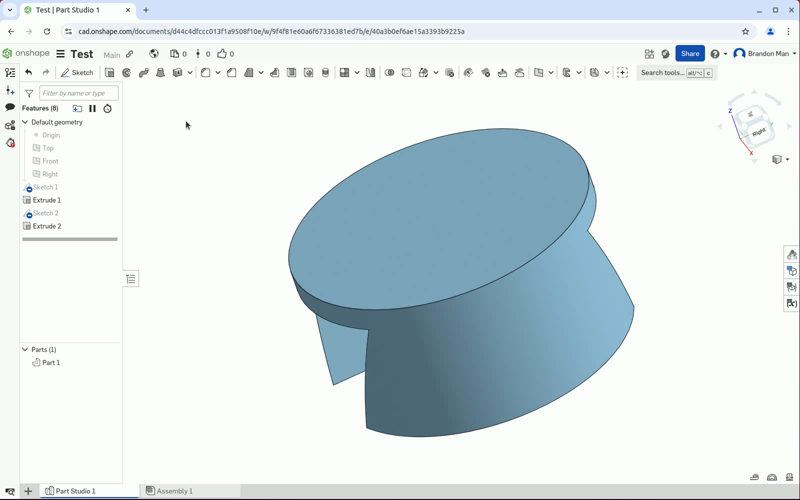
key(right, 2)
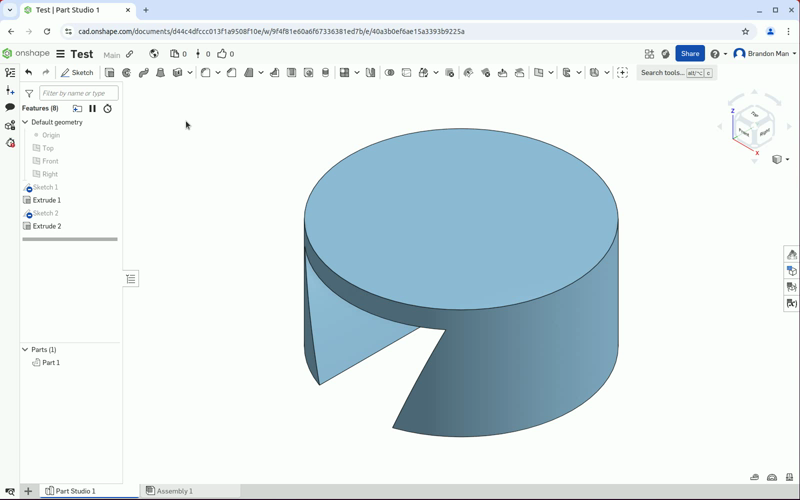
mouse_move(73, 189)
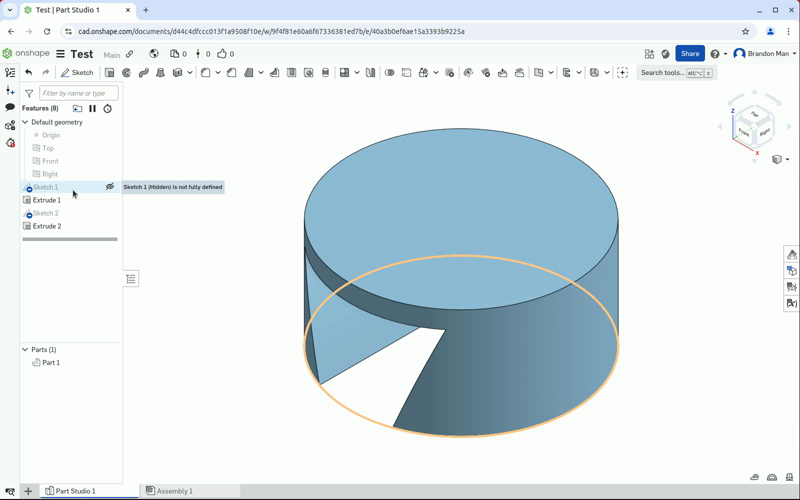
click(73, 189)